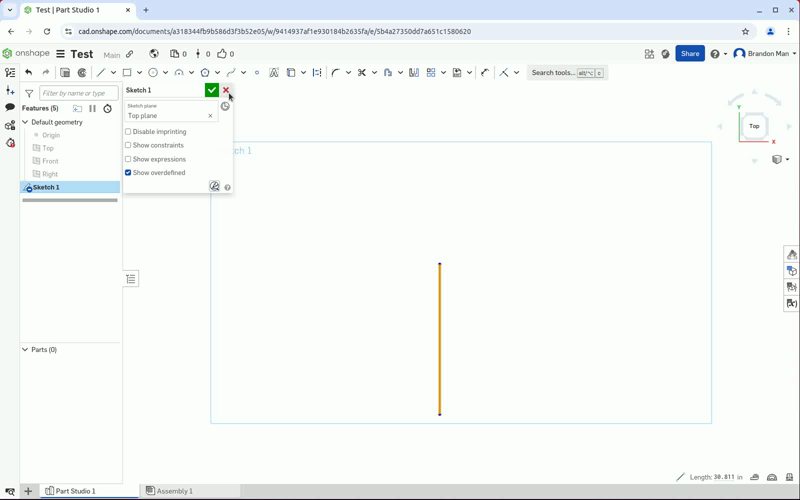
key(shift+h)
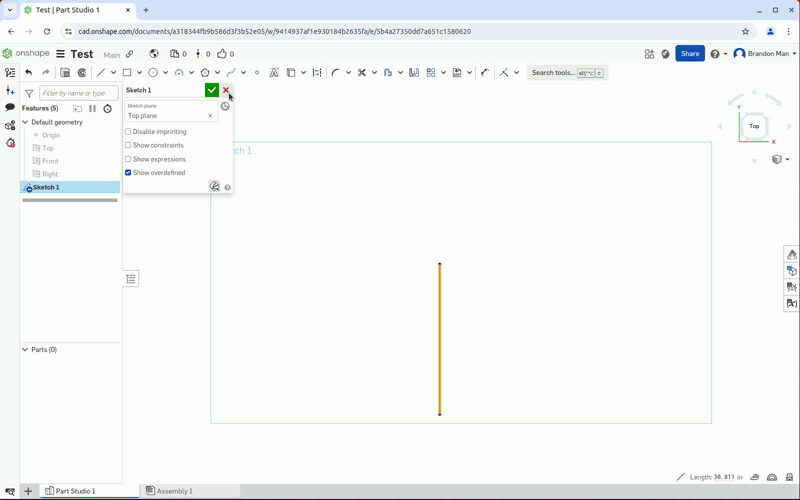
key(shift+s)
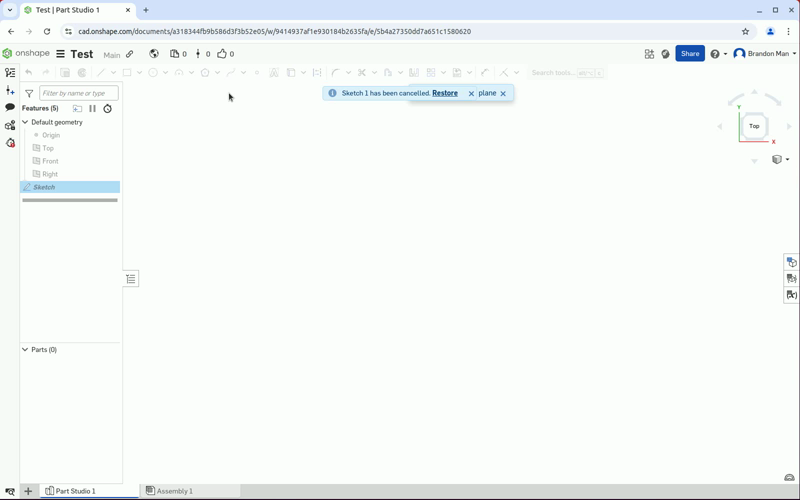
mouse_move(73, 150)
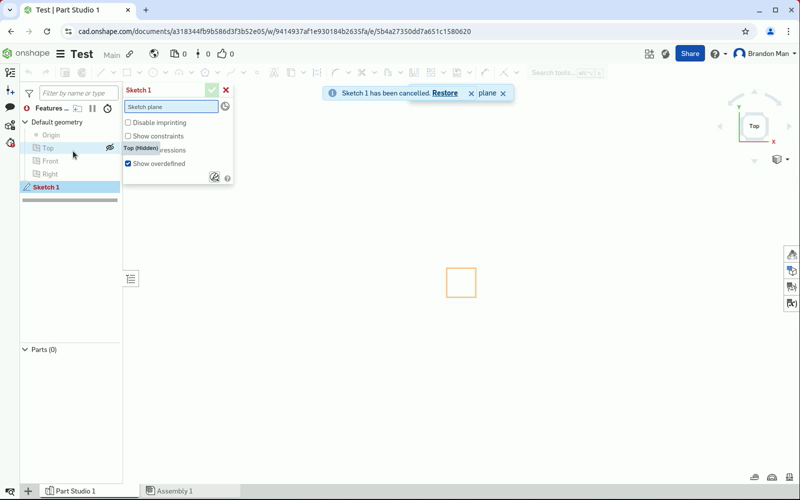
click(73, 150)
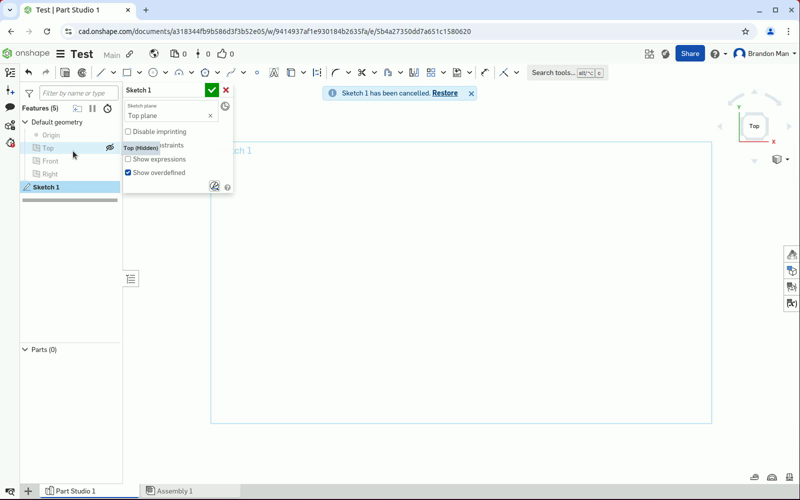
mouse_move(73, 352)
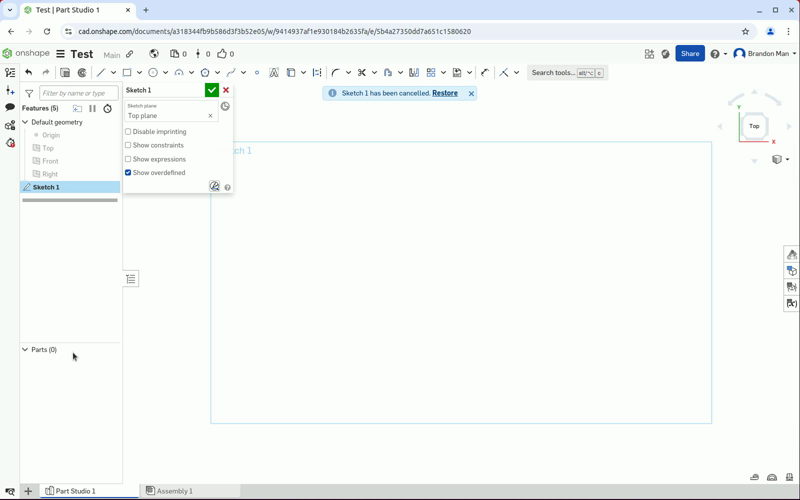
key(y)
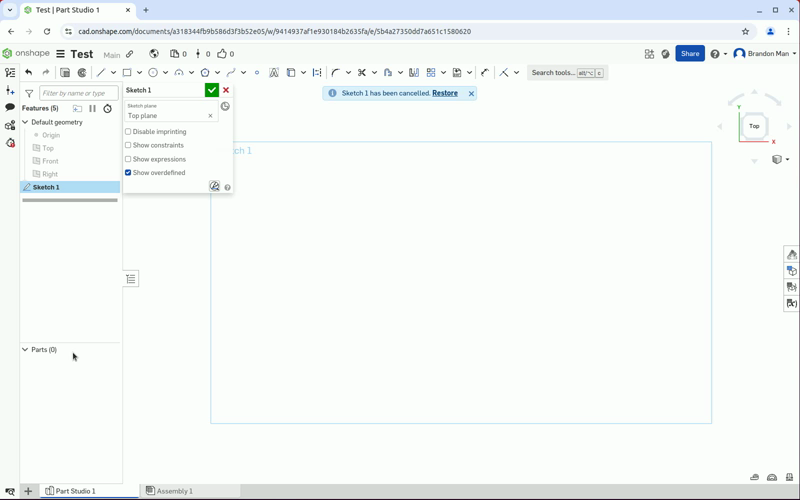
key(l)
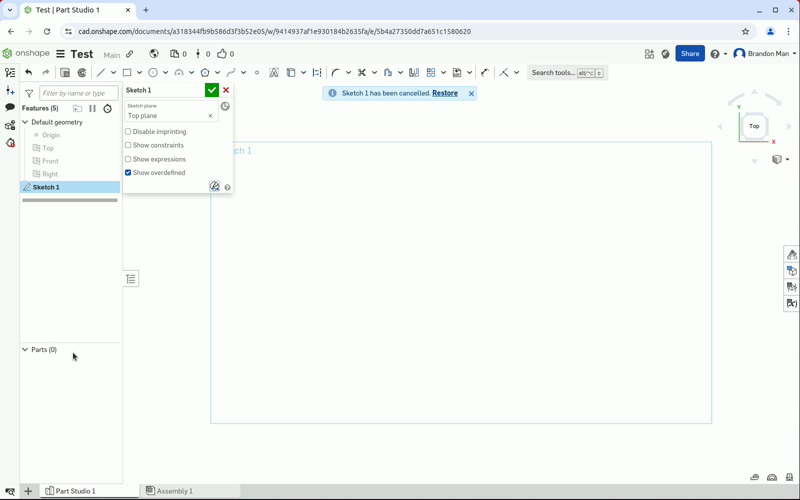
key_down(shift)
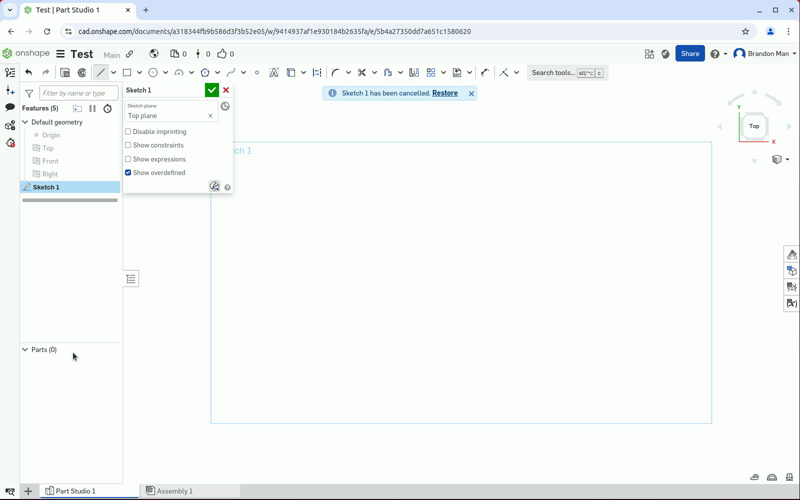
mouse_move(418, 360)
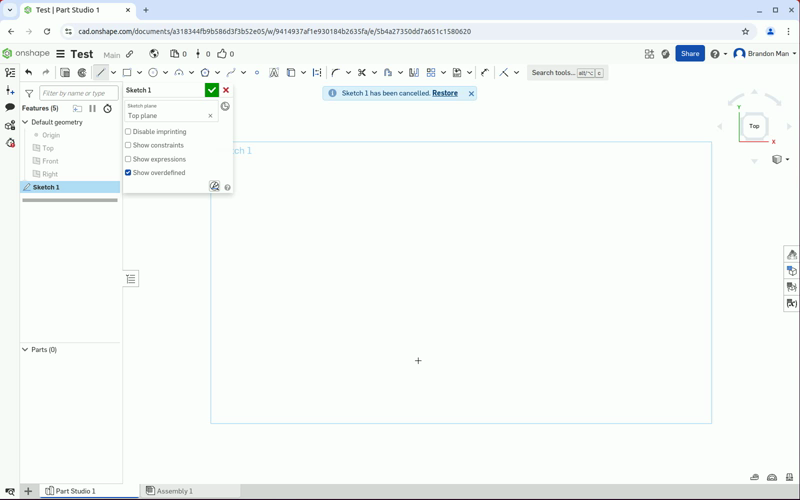
click(418, 360)
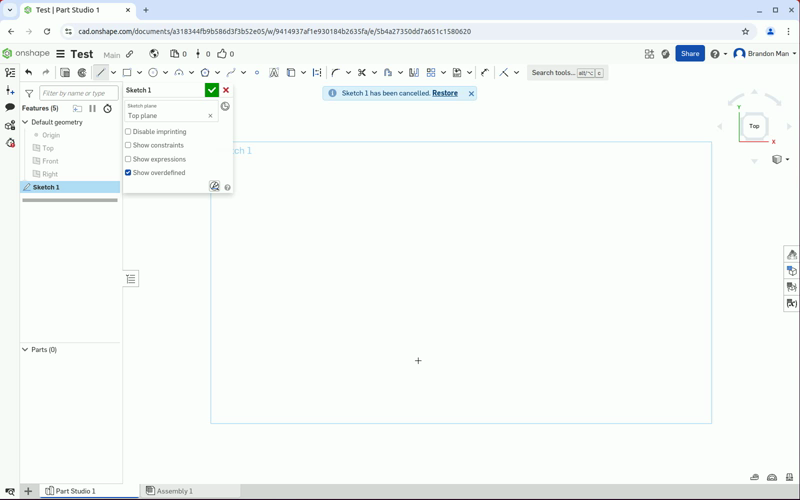
key_up(shift)
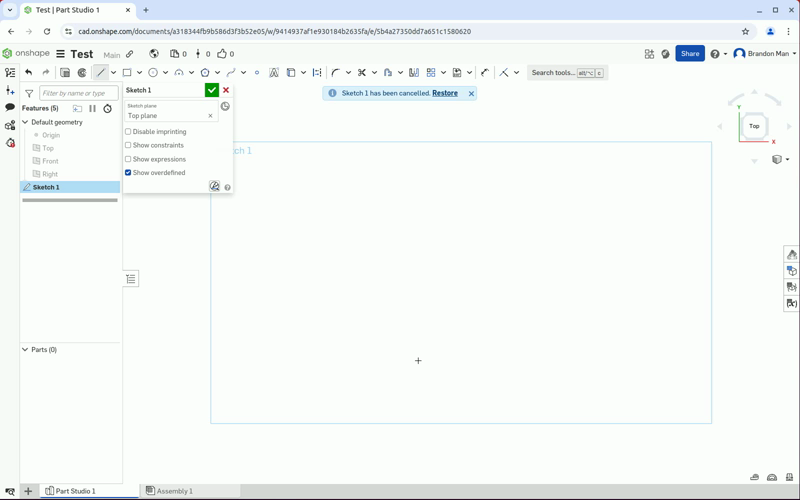
key_down(shift)
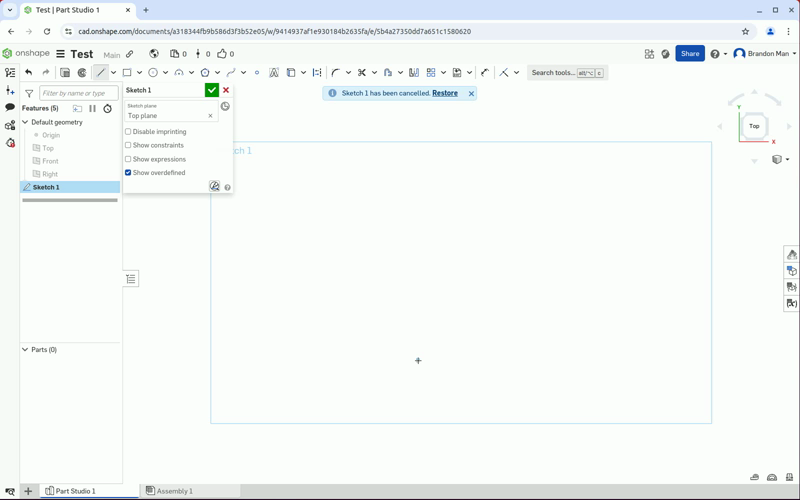
mouse_move(448, 360)
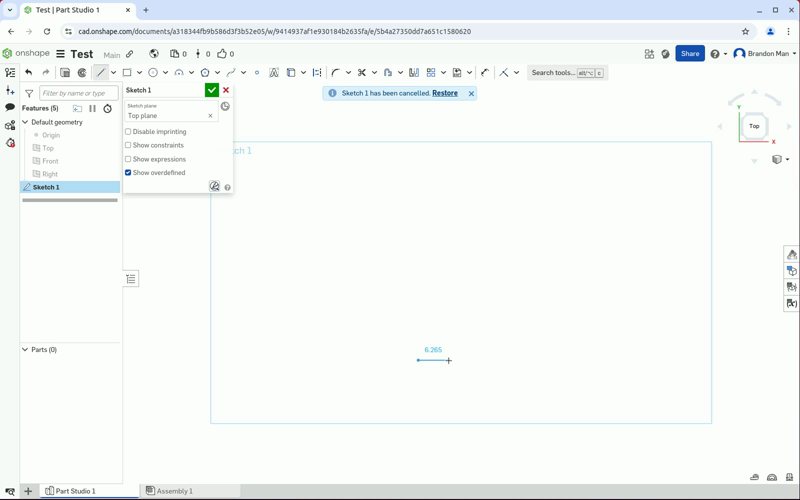
mouse_move(439, 360)
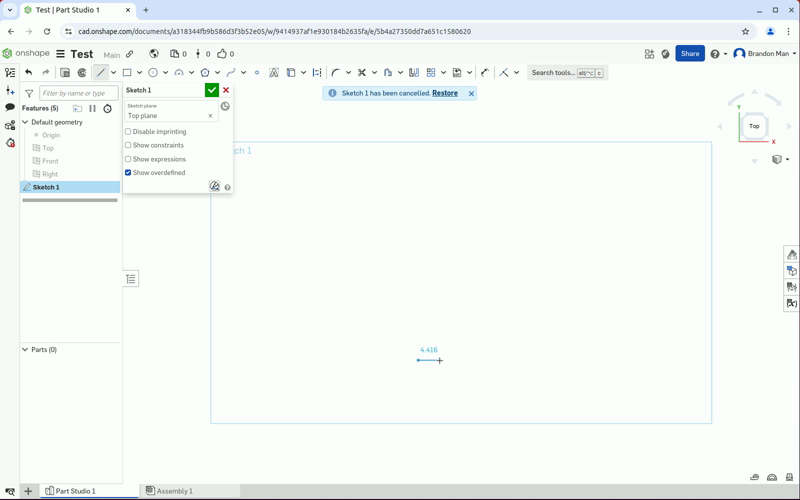
click(439, 360)
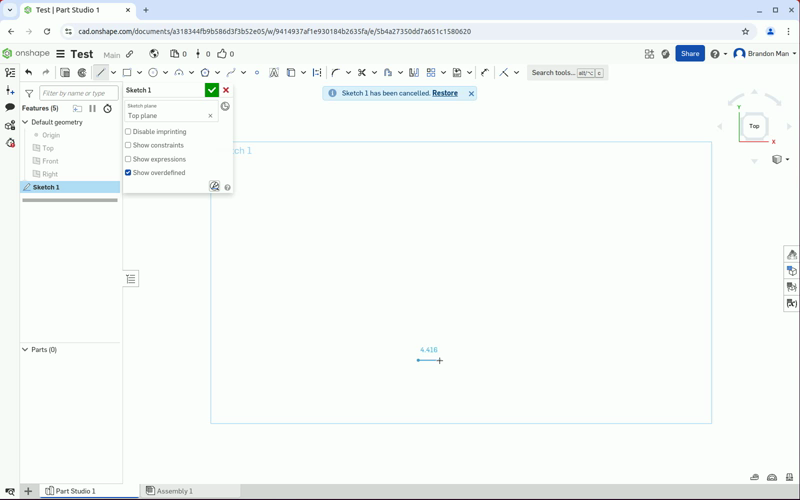
key_up(shift)
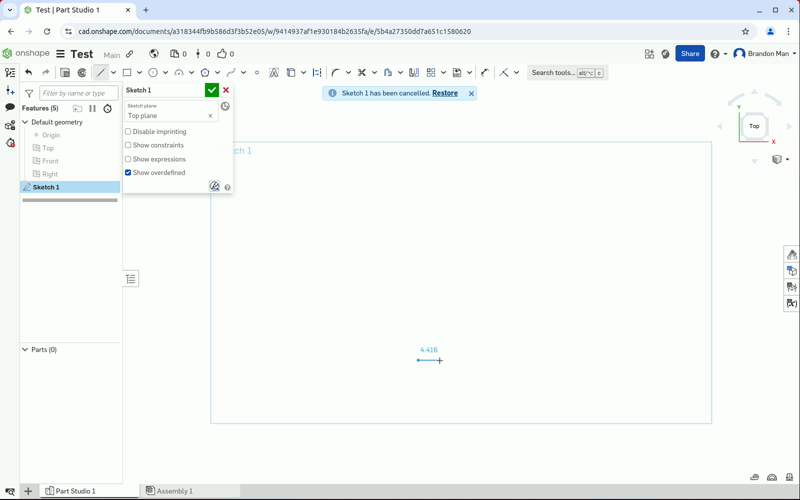
key_down(shift)
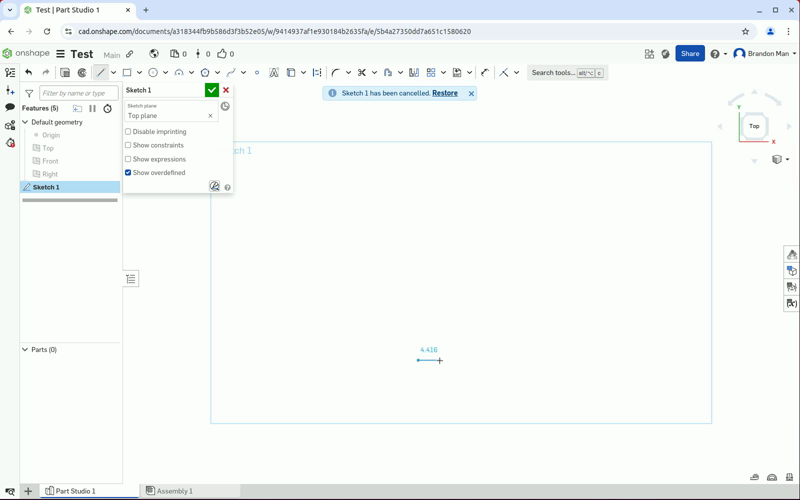
mouse_move(469, 360)
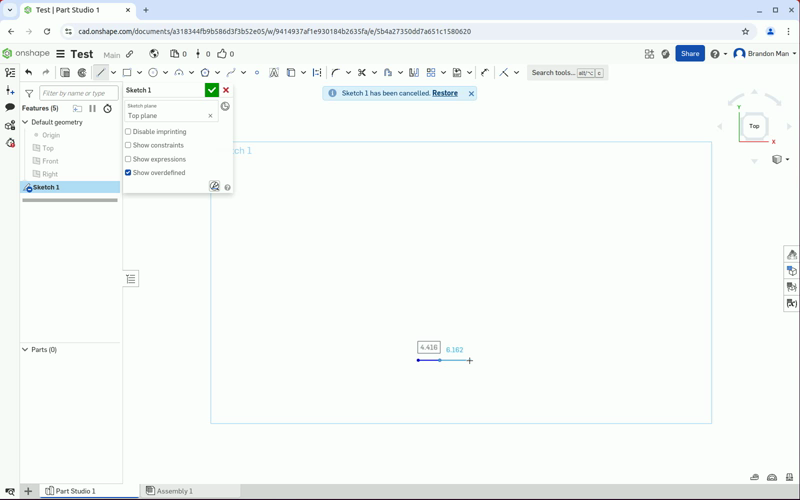
mouse_move(439, 395)
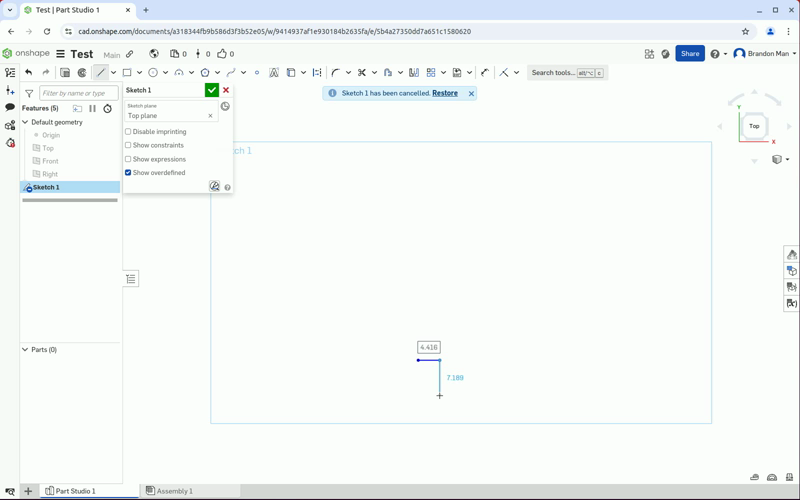
click(439, 395)
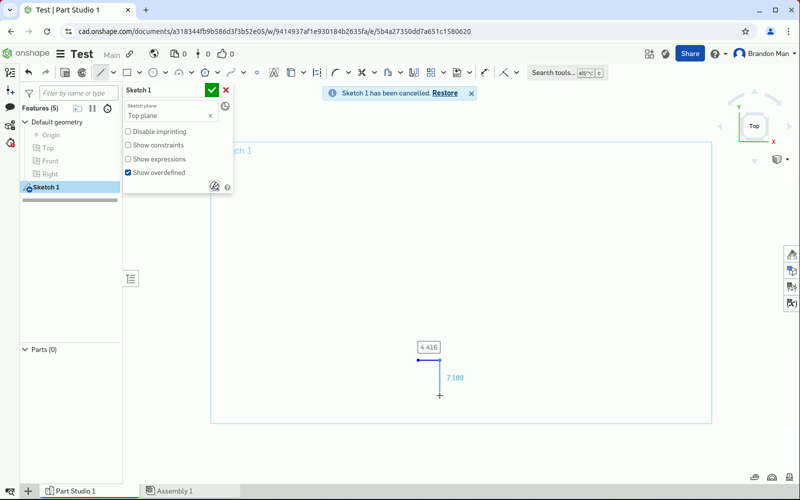
key_up(shift)
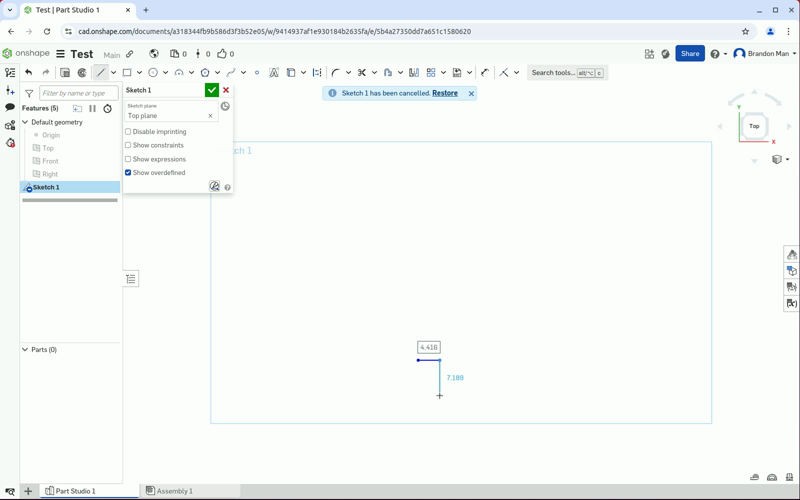
key_down(shift)
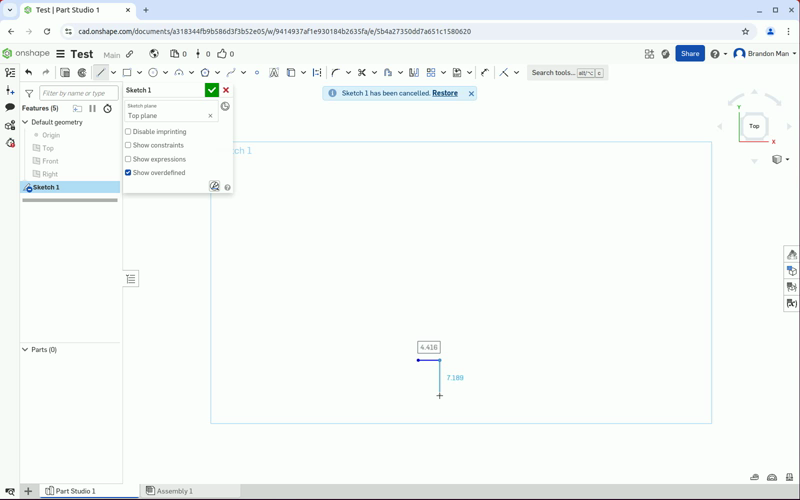
mouse_move(469, 395)
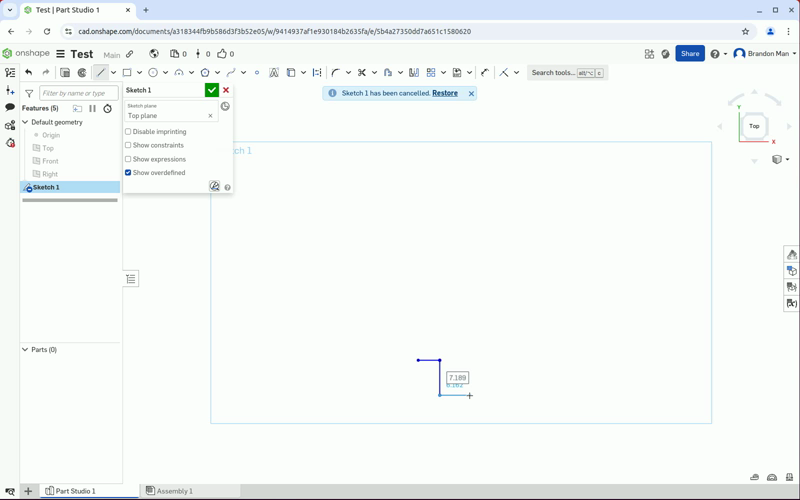
mouse_move(461, 395)
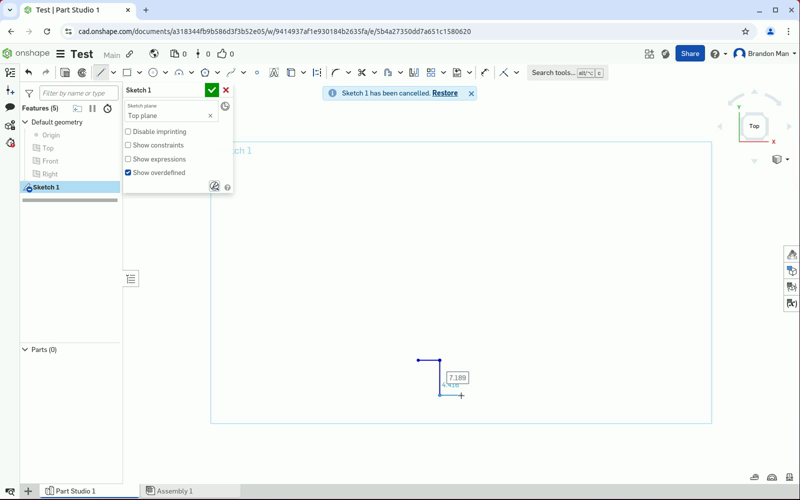
click(461, 395)
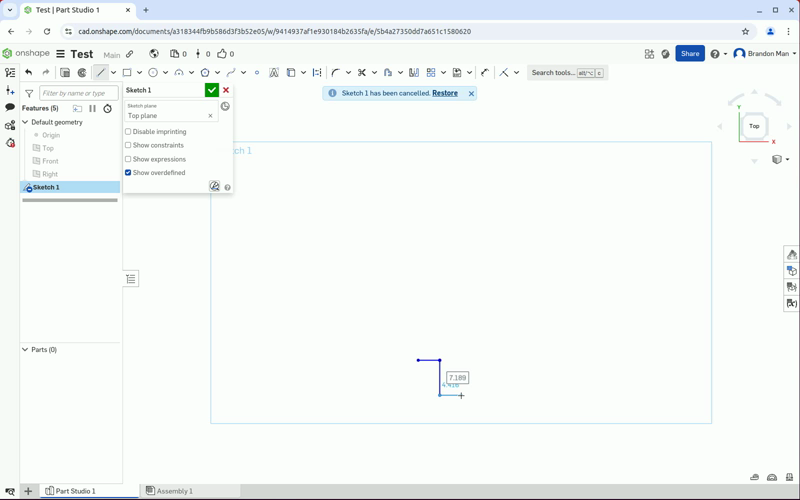
key_up(shift)
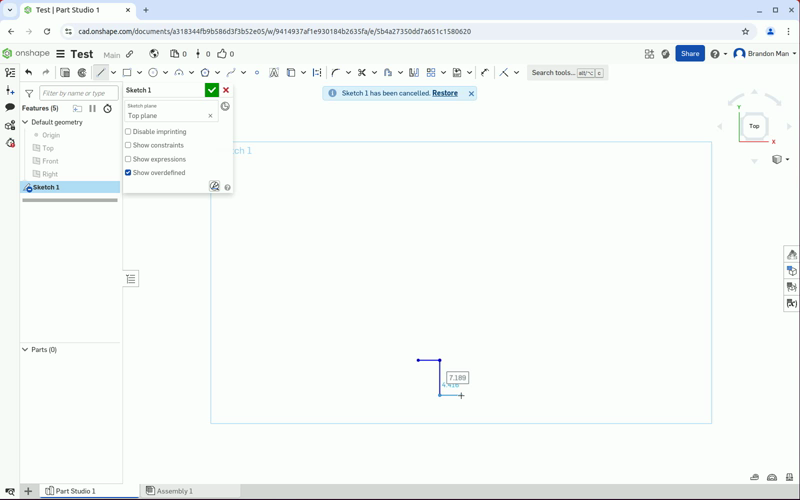
key_down(shift)
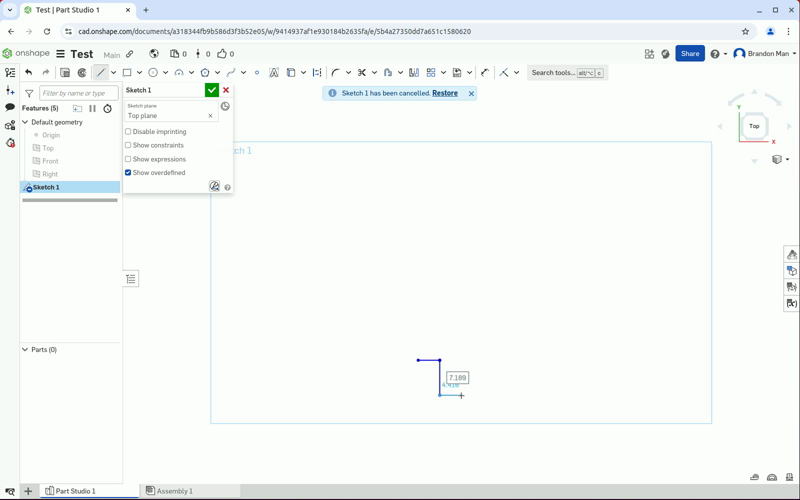
mouse_move(461, 282)
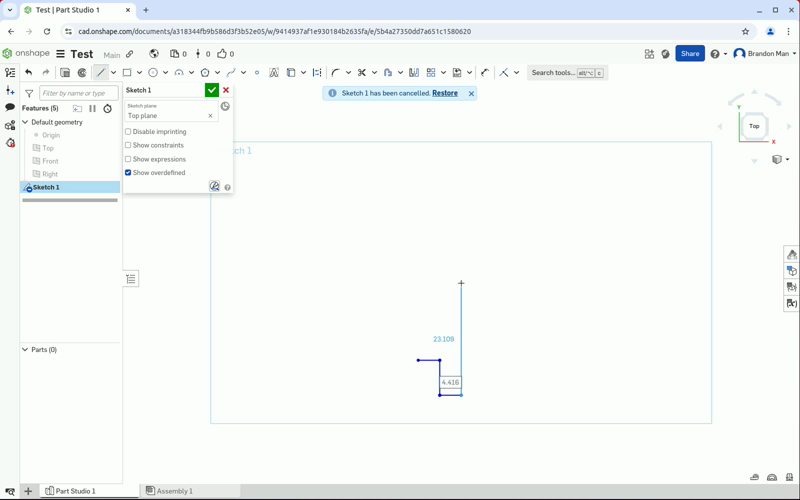
click(461, 282)
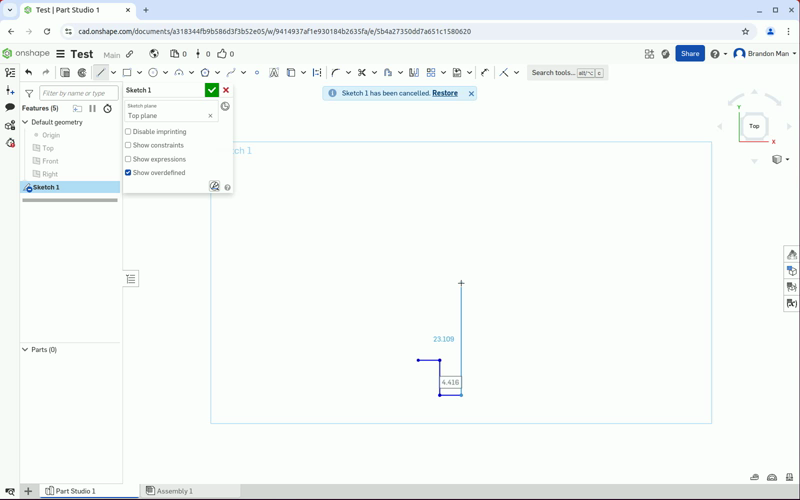
key_up(shift)
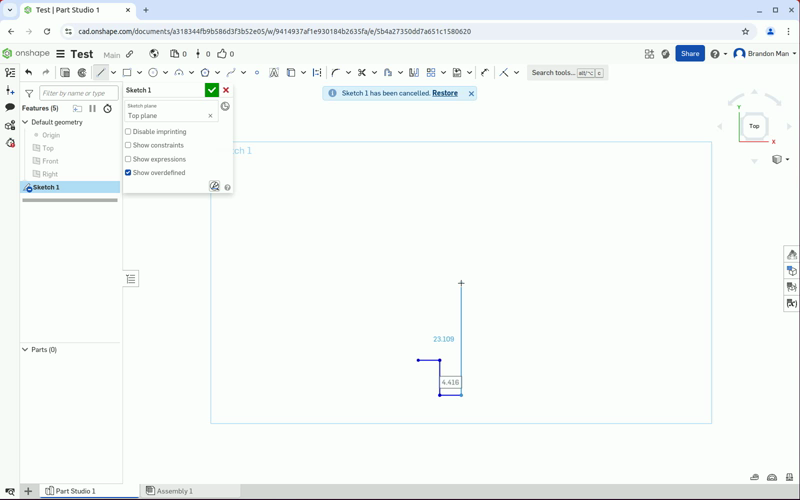
key_down(shift)
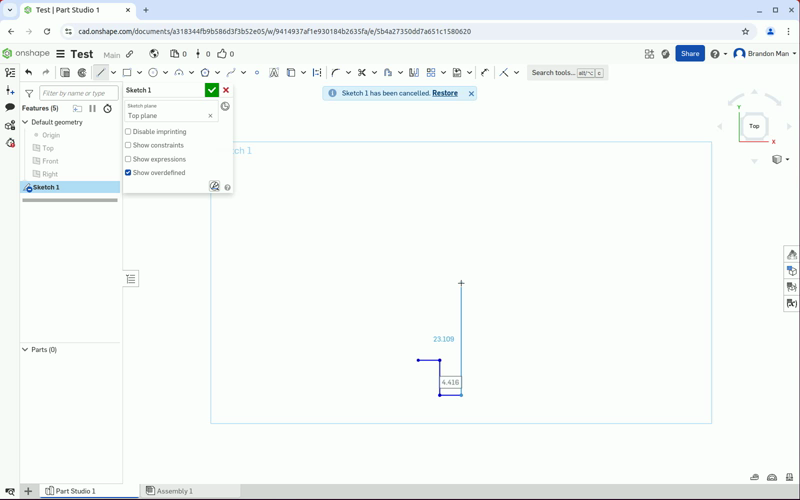
mouse_move(491, 282)
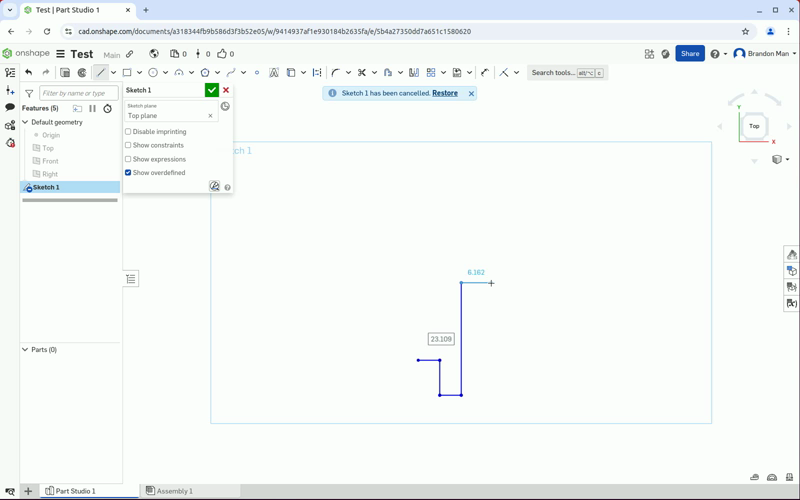
mouse_move(439, 282)
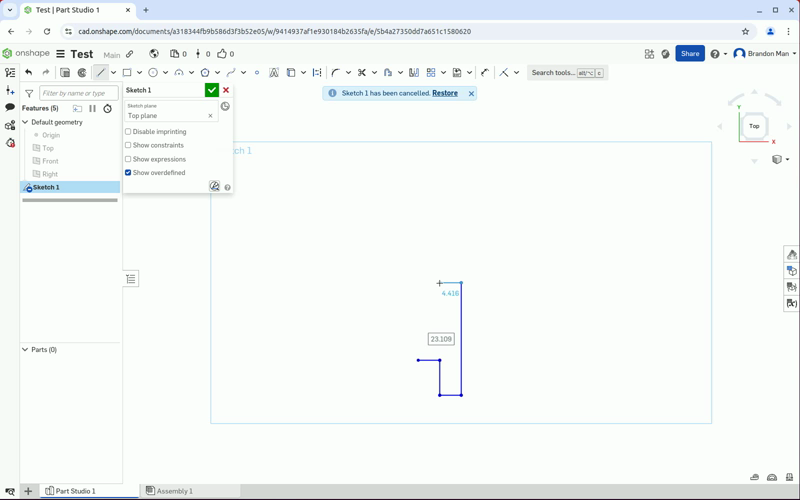
click(439, 282)
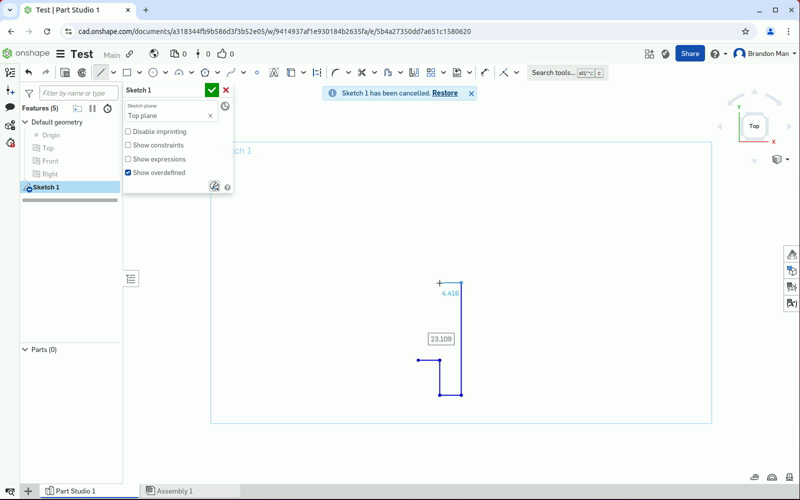
key_up(shift)
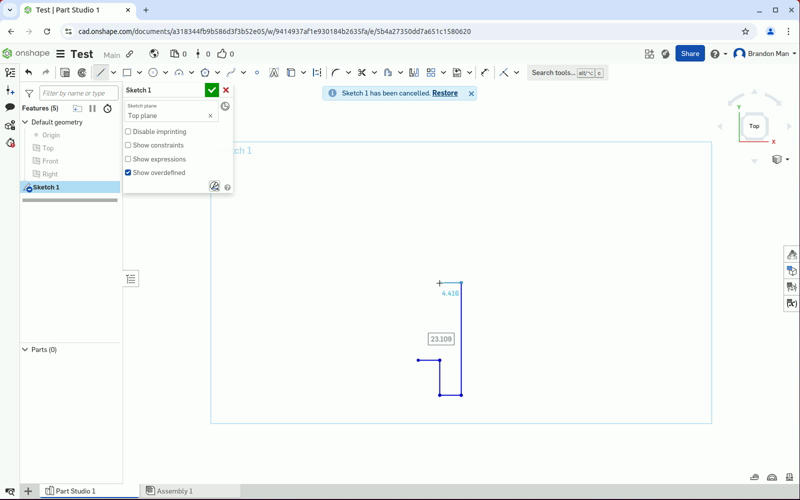
key_down(shift)
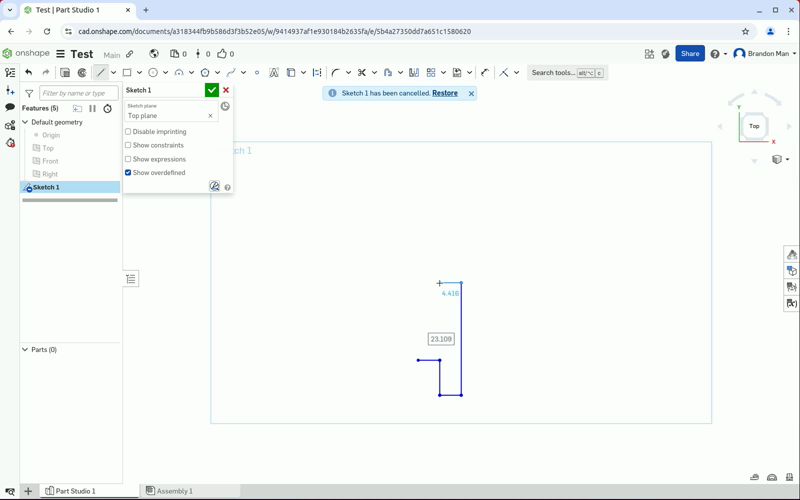
mouse_move(469, 282)
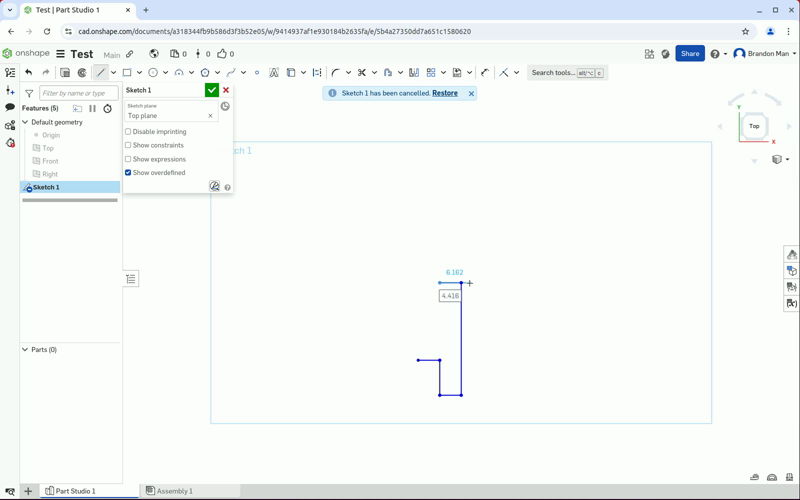
mouse_move(439, 325)
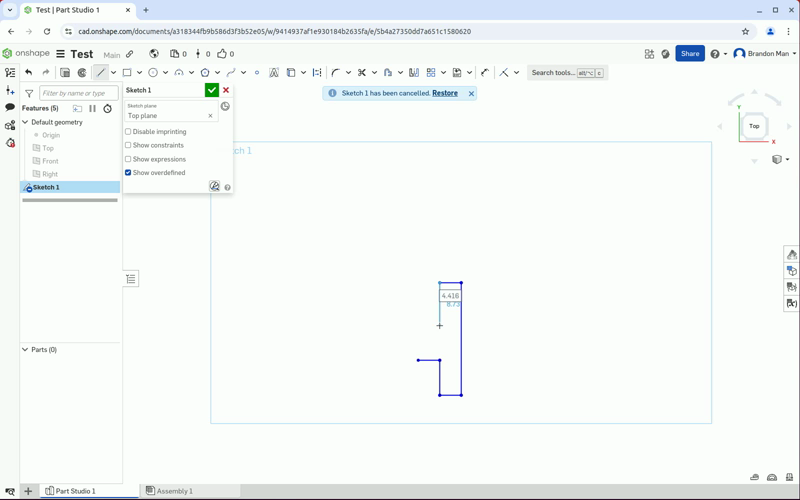
click(439, 325)
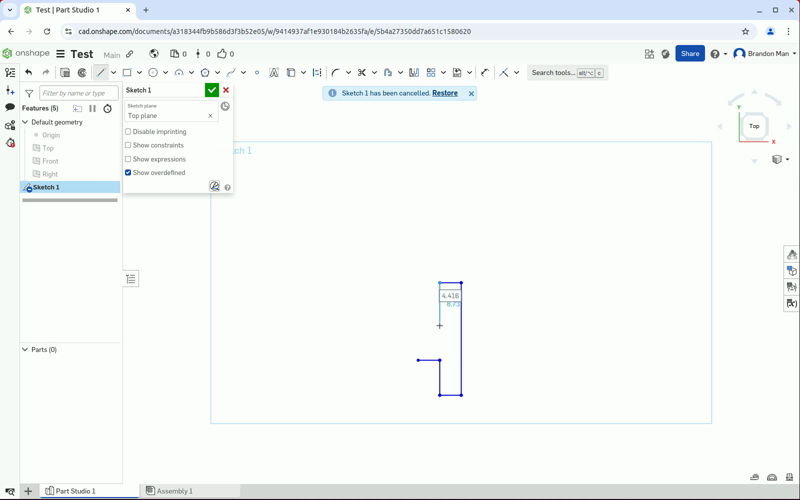
key_up(shift)
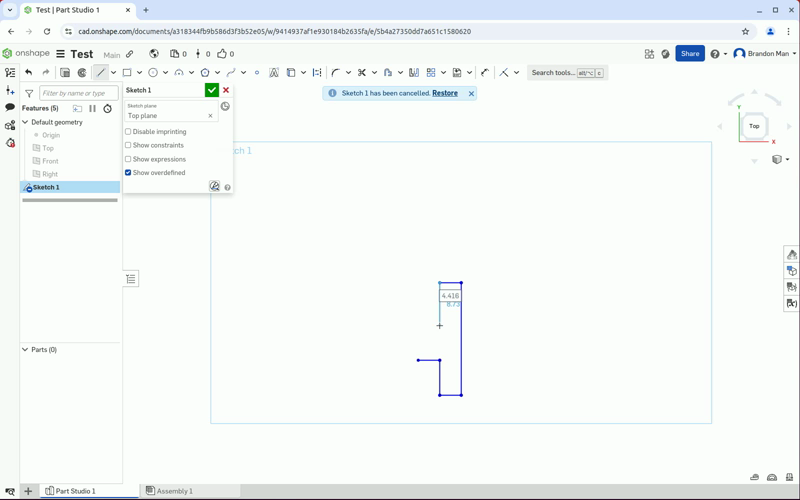
key_down(shift)
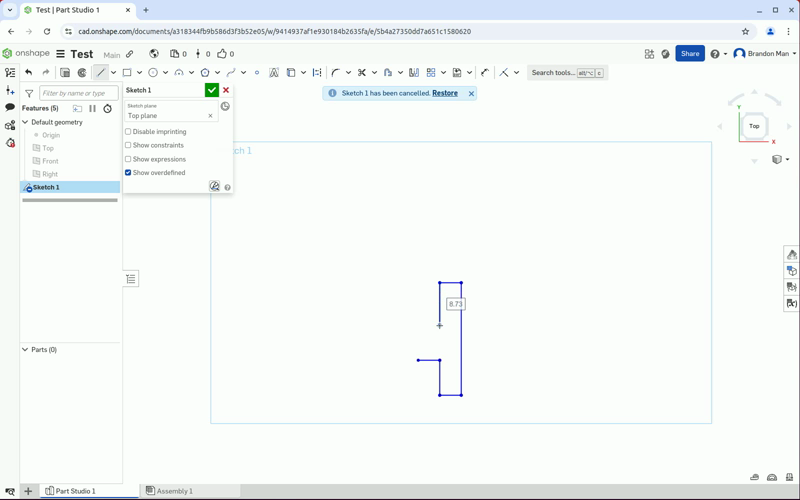
mouse_move(469, 325)
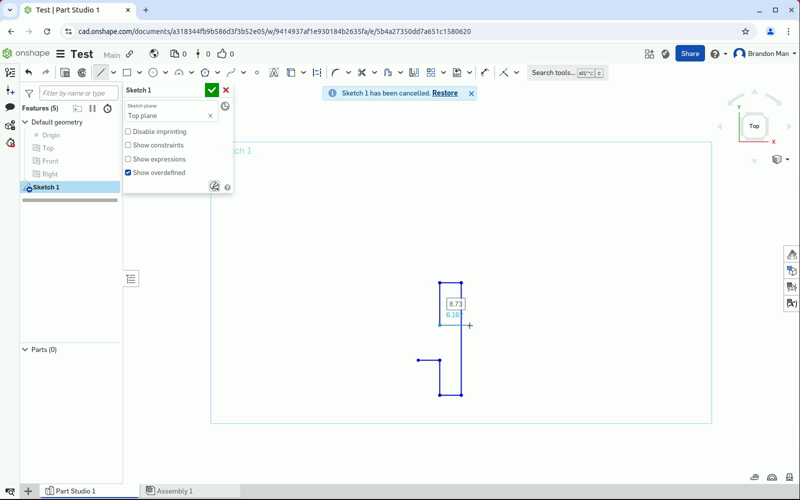
mouse_move(418, 325)
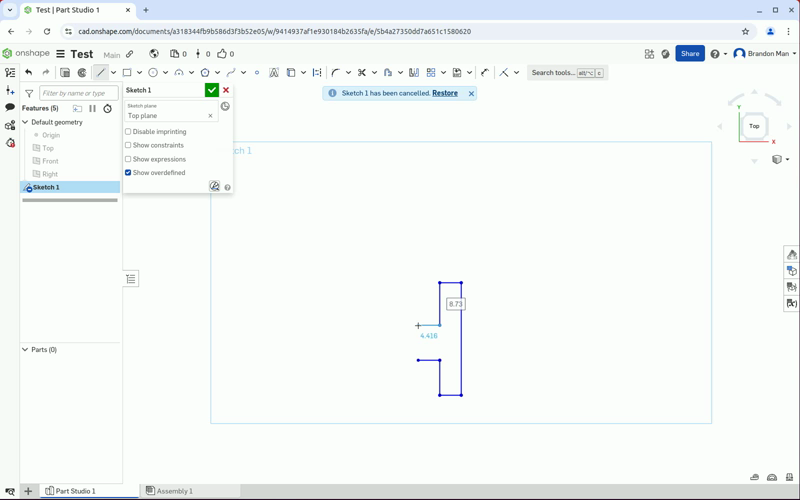
click(418, 325)
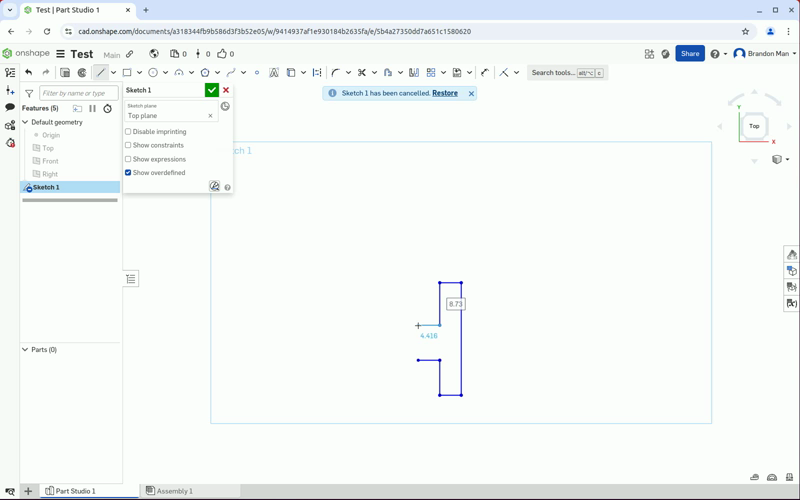
key_up(shift)
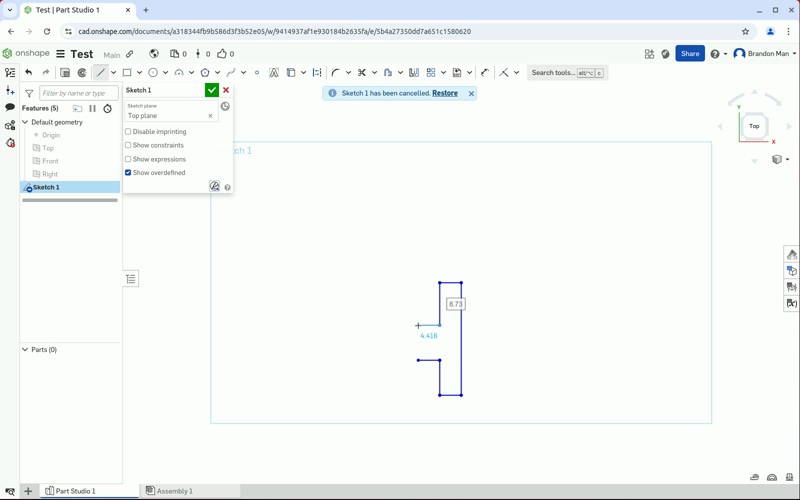
mouse_move(448, 325)
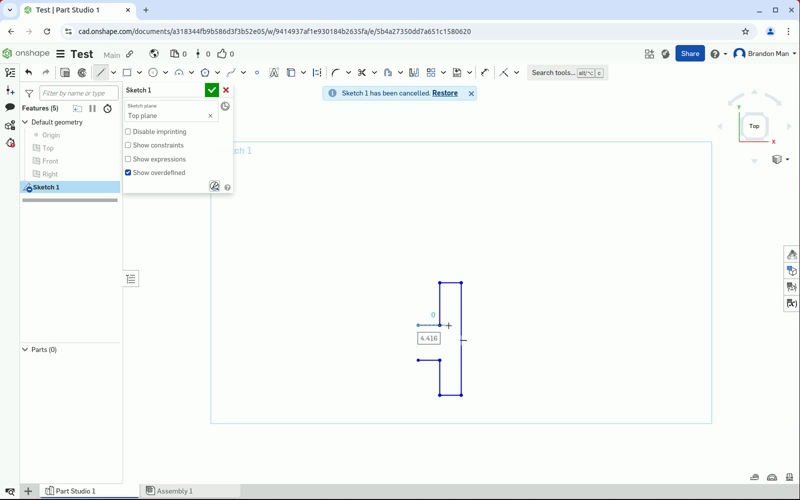
key_down(shift)
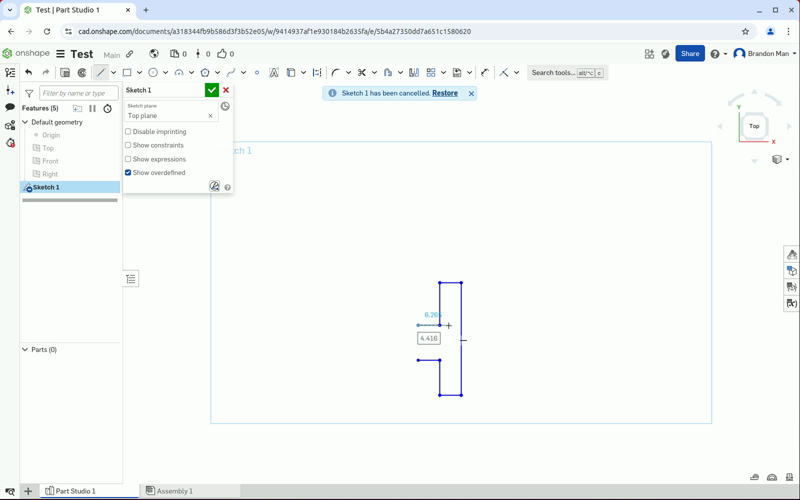
mouse_move(418, 360)
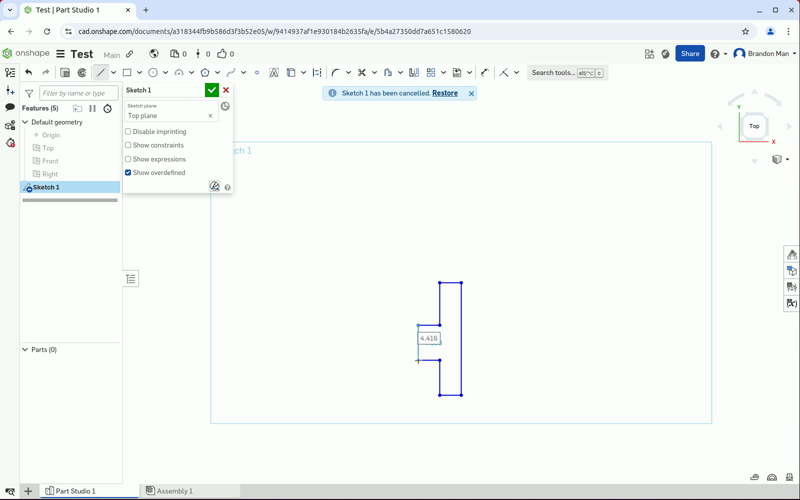
key_up(shift)
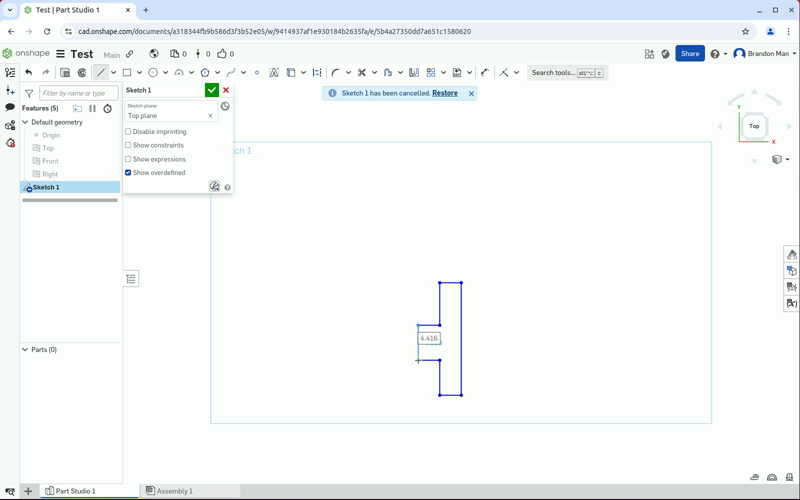
click(418, 360)
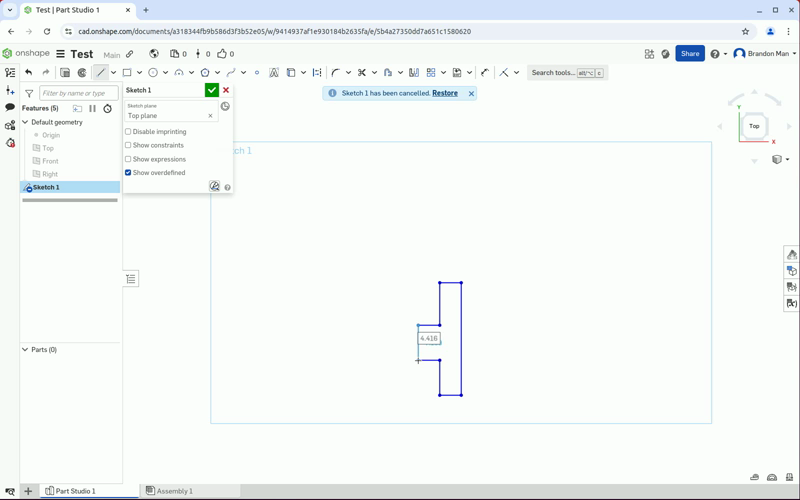
key(esc)
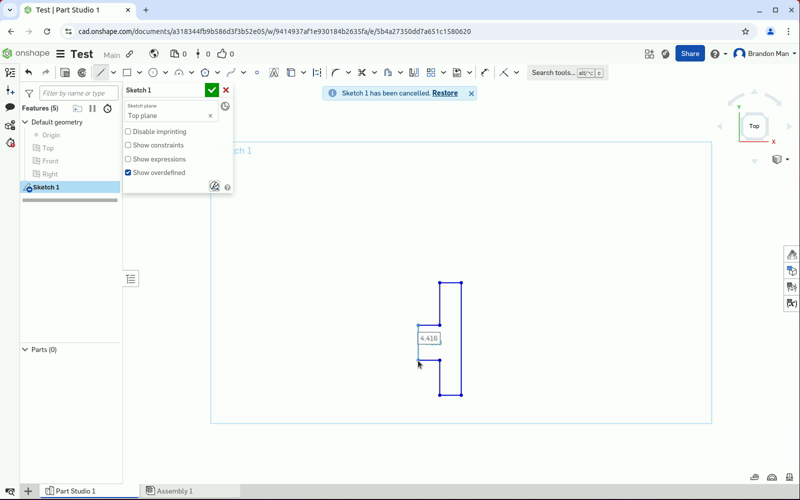
mouse_move(441, 355)
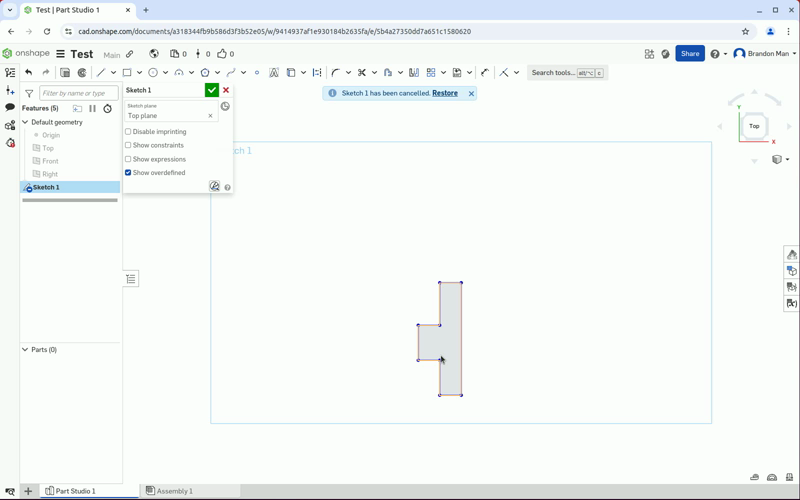
click(441, 355)
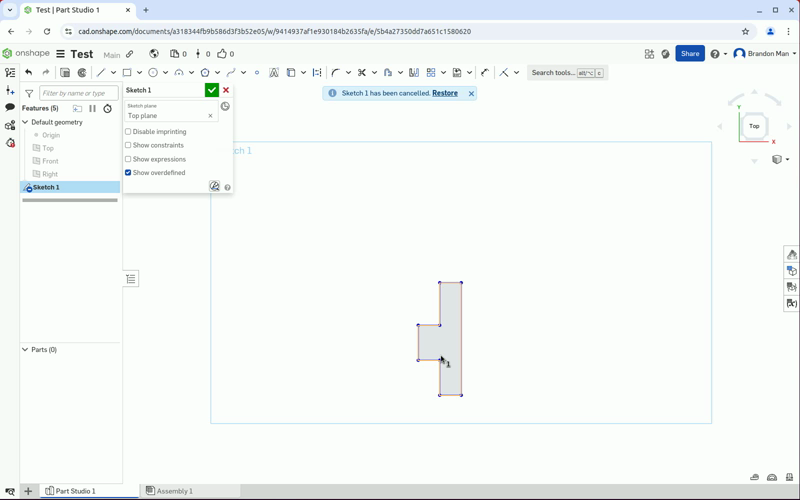
mouse_move(73, 352)
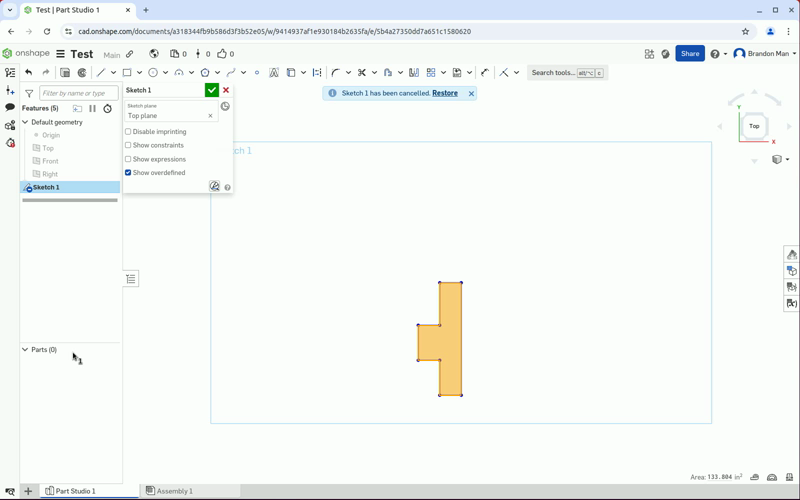
key(shift+y)
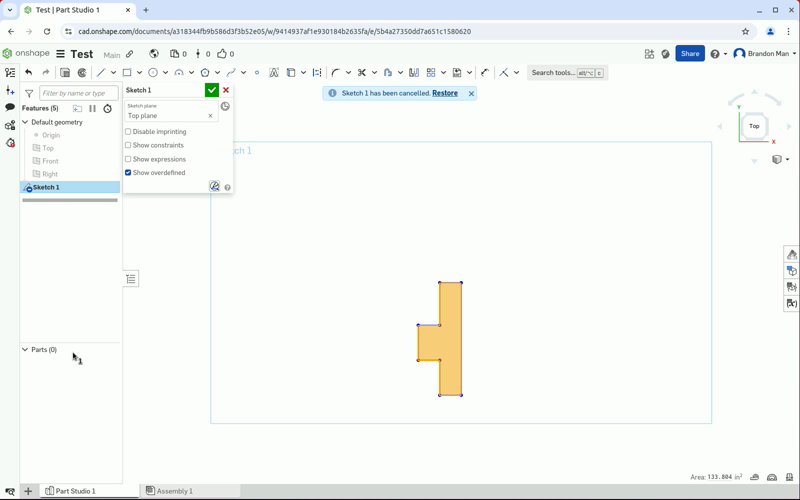
key(shift+e)
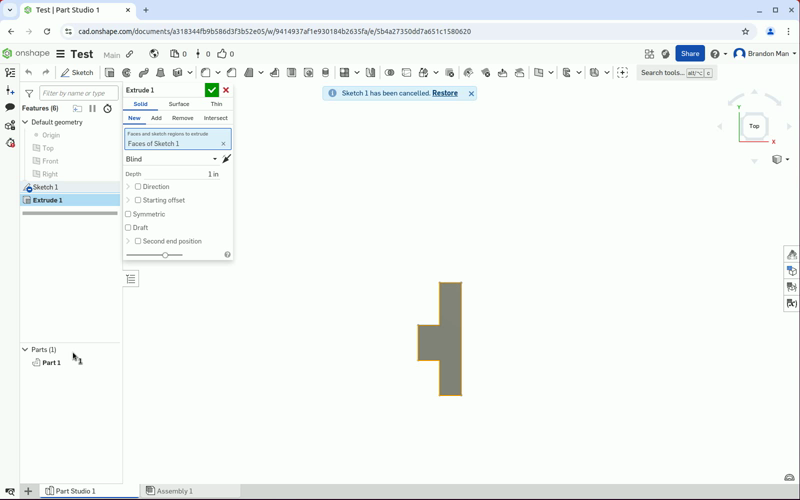
mouse_move(143, 106)
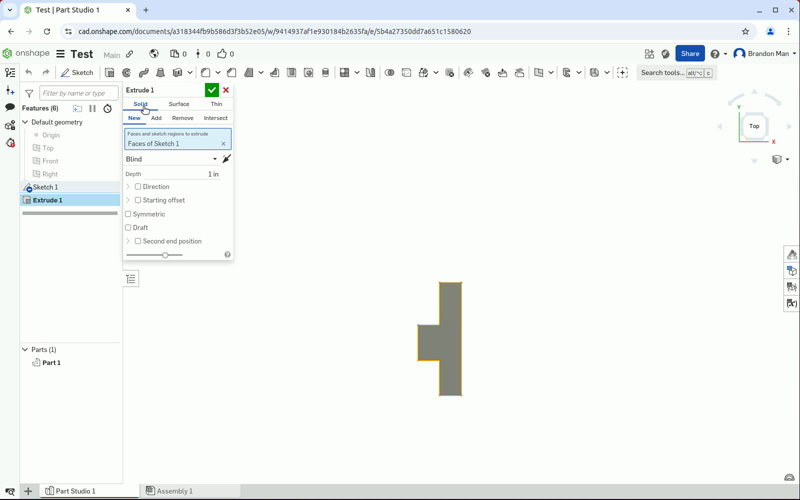
click(143, 106)
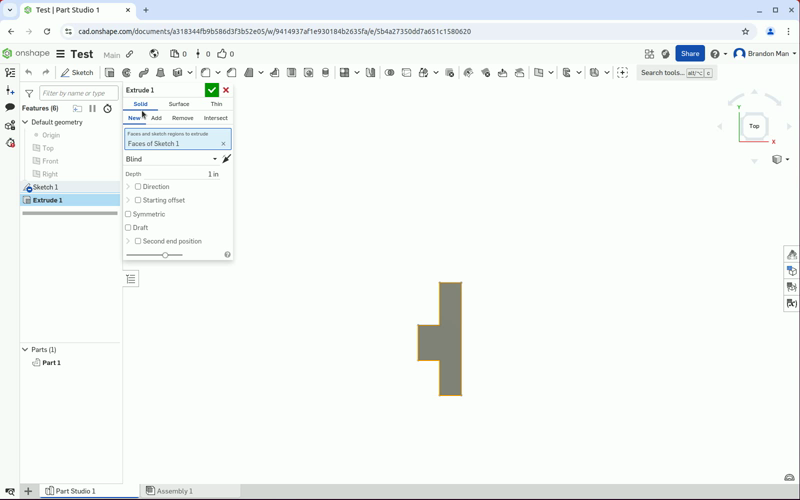
mouse_move(137, 120)
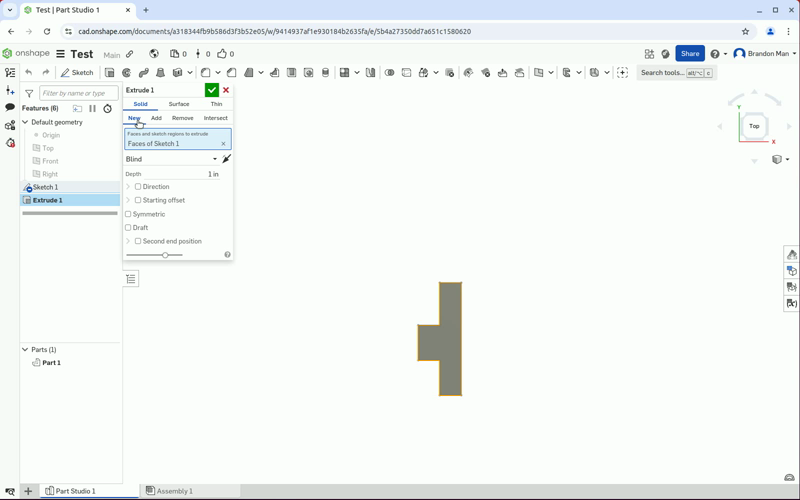
click(137, 120)
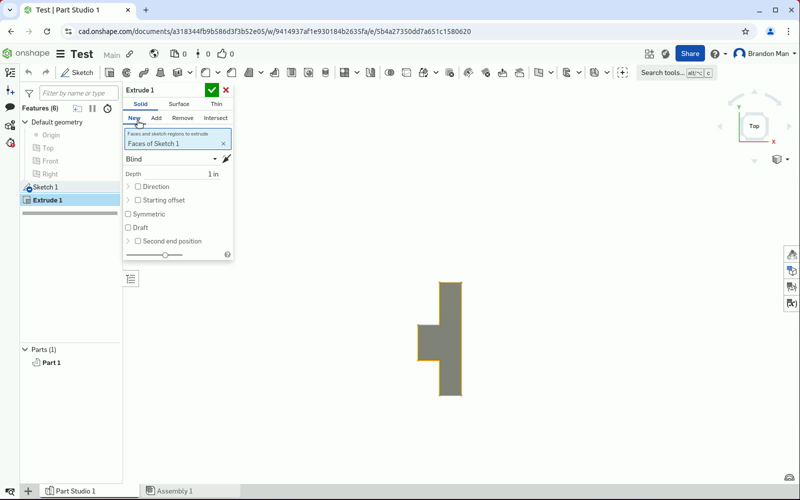
key(tab, 4)
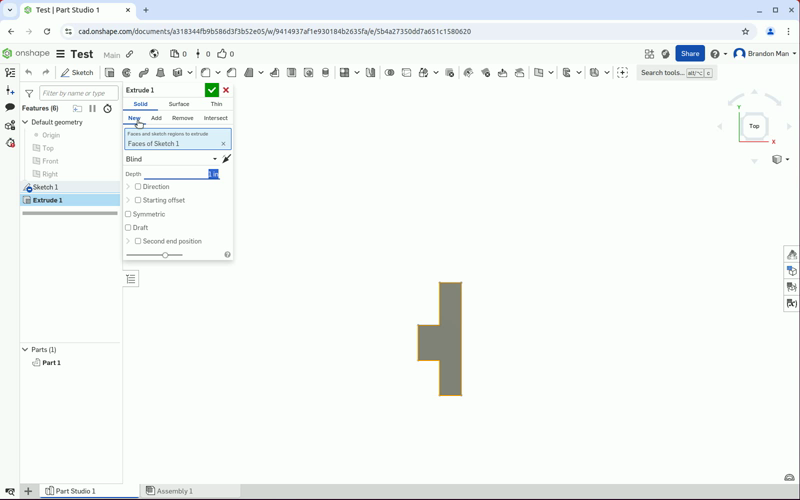
text(17.331)
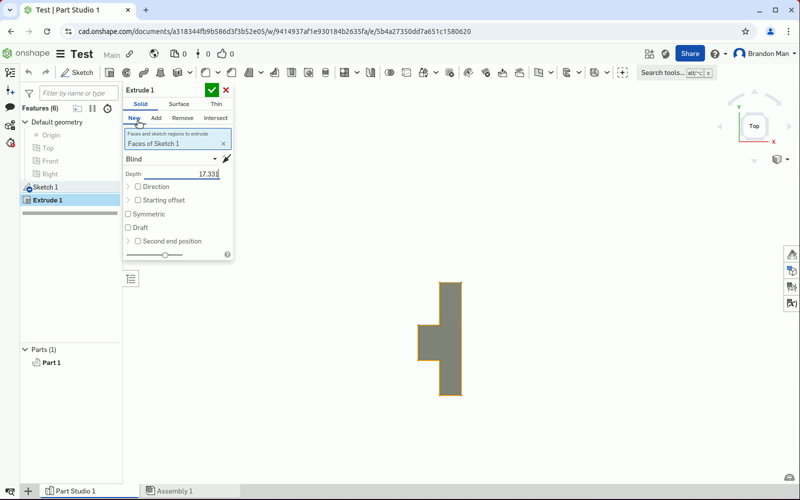
key(enter)
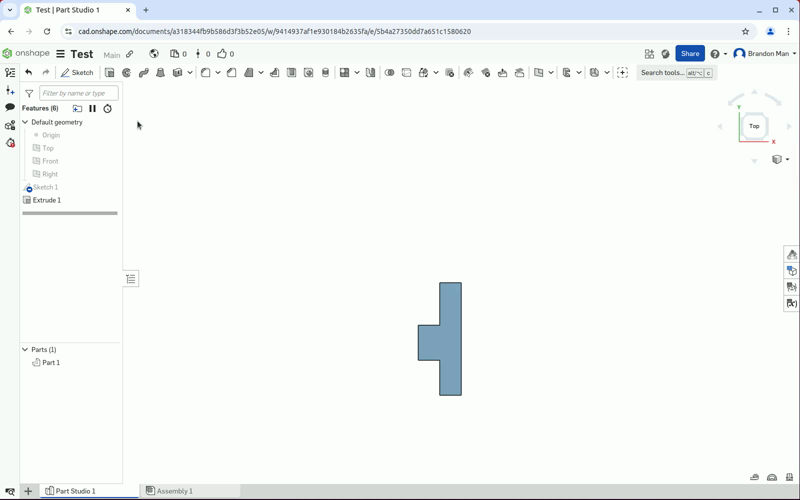
key(shift+h)
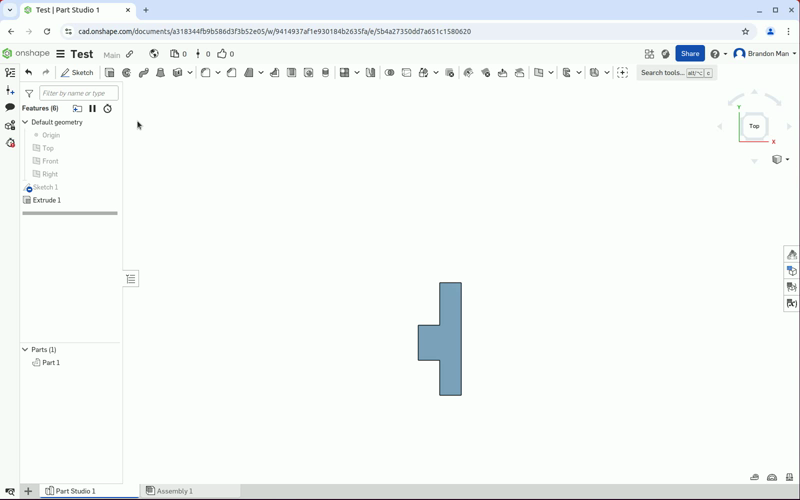
key(shift+h)
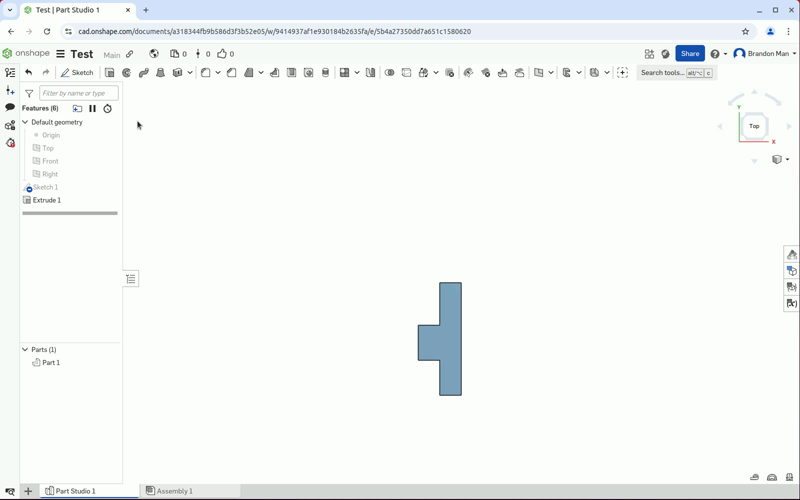
mouse_move(73, 189)
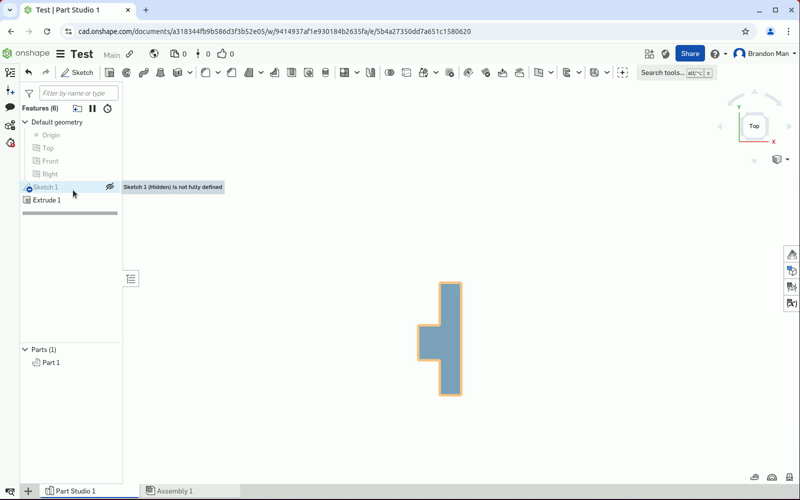
click(73, 189)
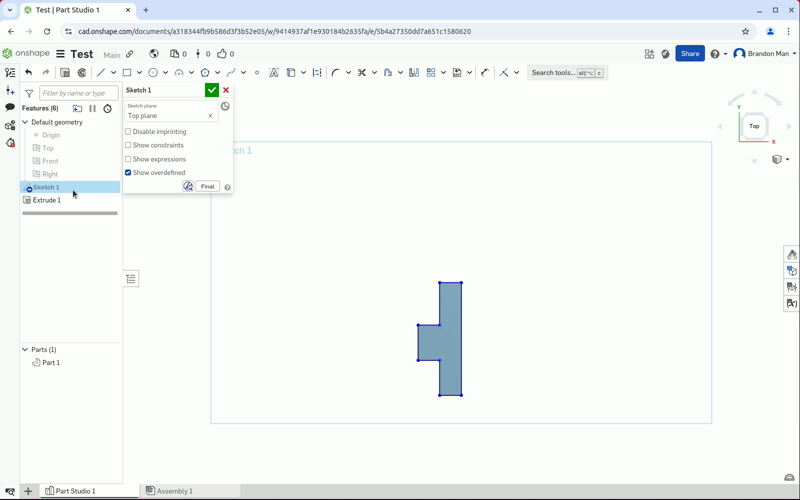
mouse_move(229, 92)
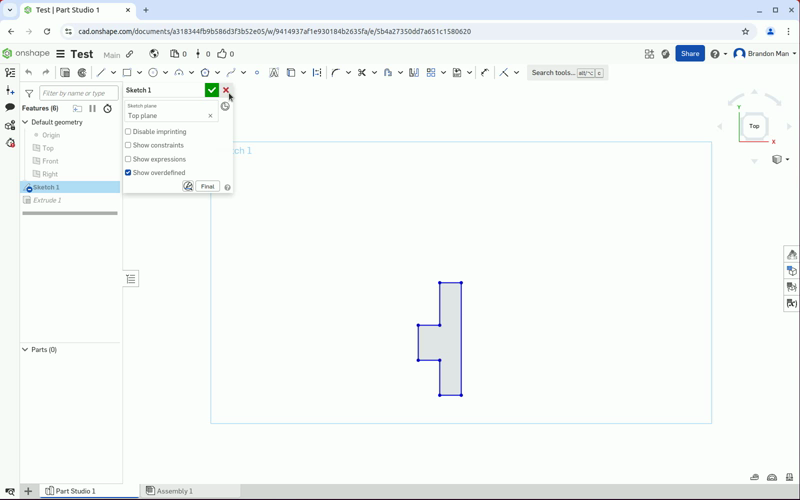
click(229, 92)
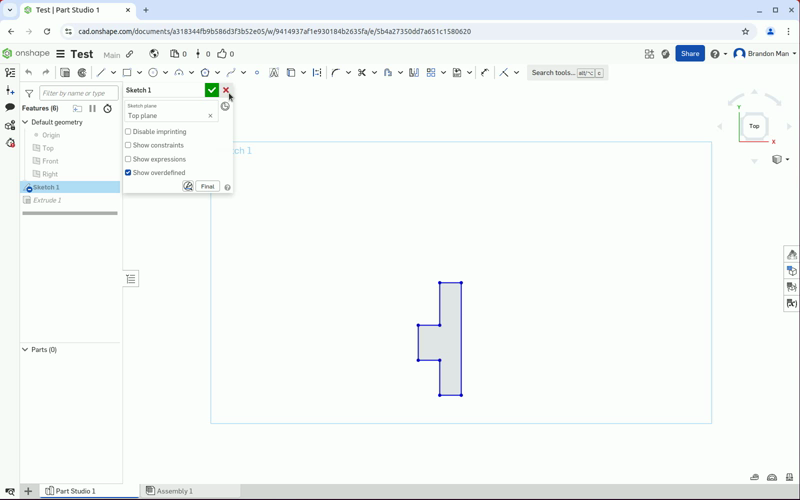
key(shift+s)
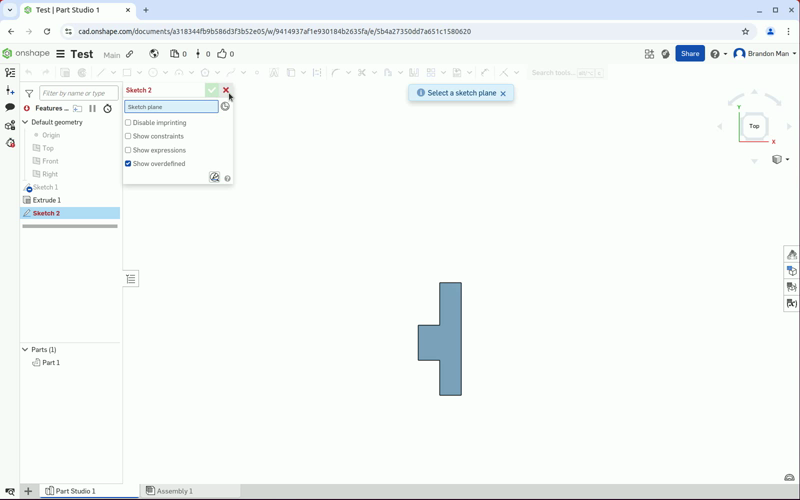
mouse_move(73, 150)
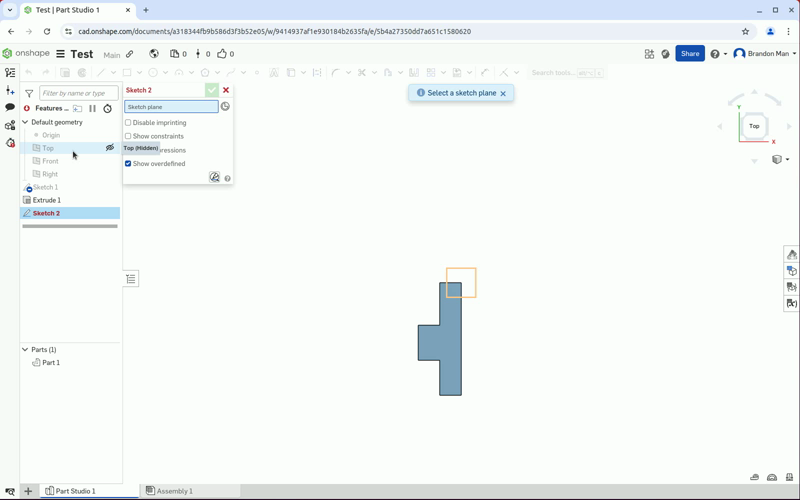
click(73, 150)
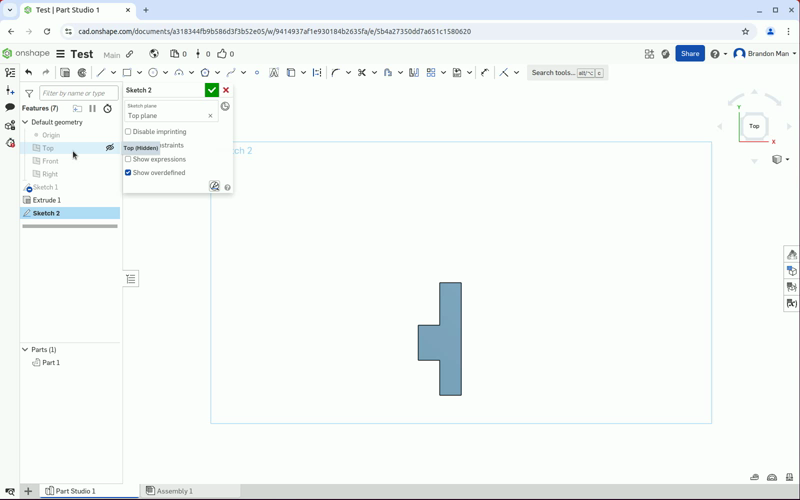
mouse_move(73, 352)
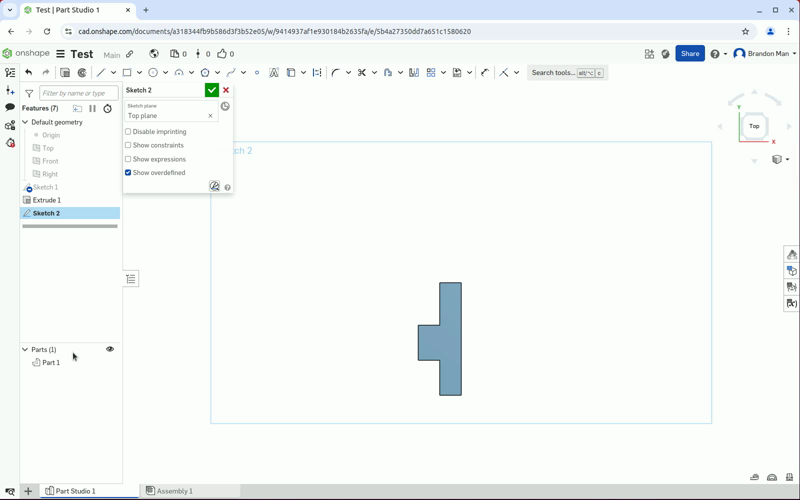
key(y)
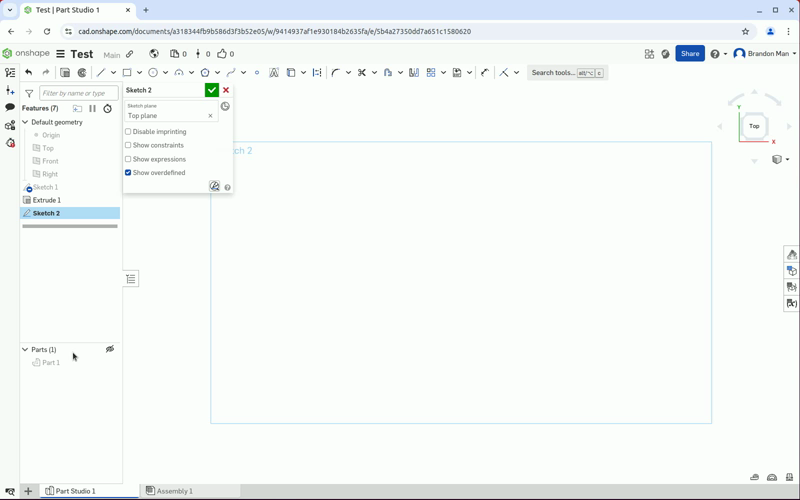
key(l)
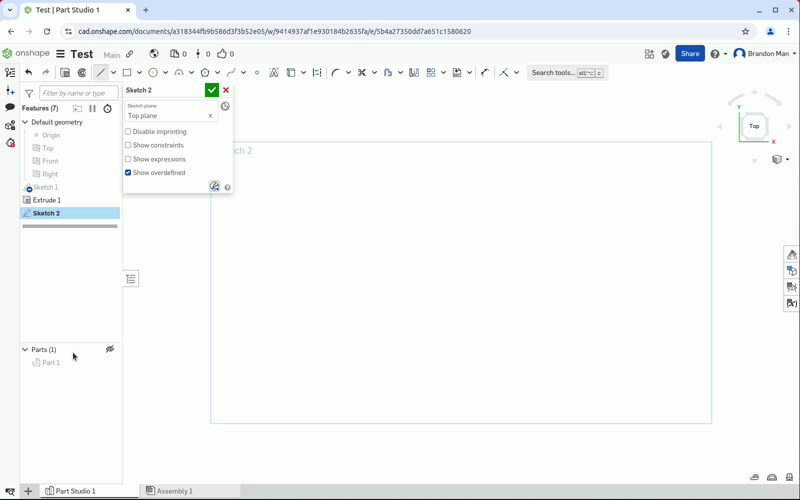
key_down(shift)
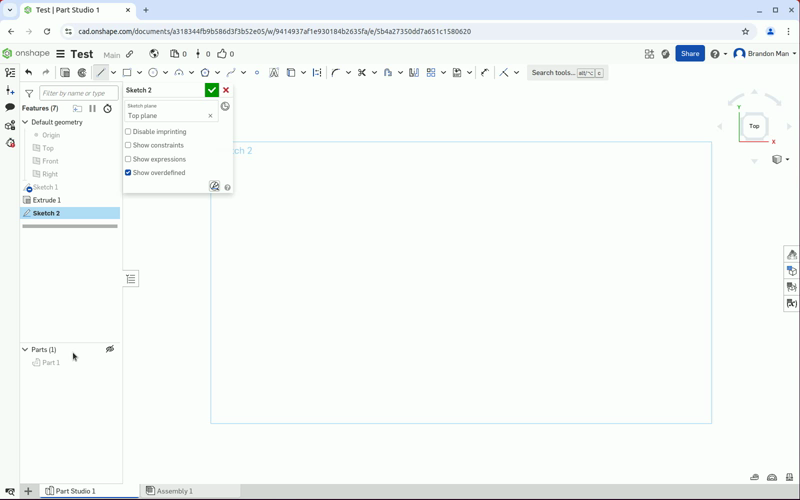
mouse_move(418, 325)
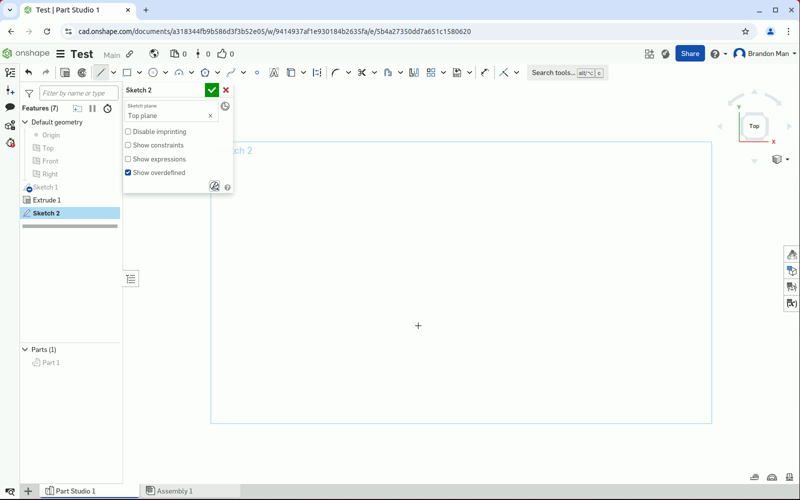
click(418, 325)
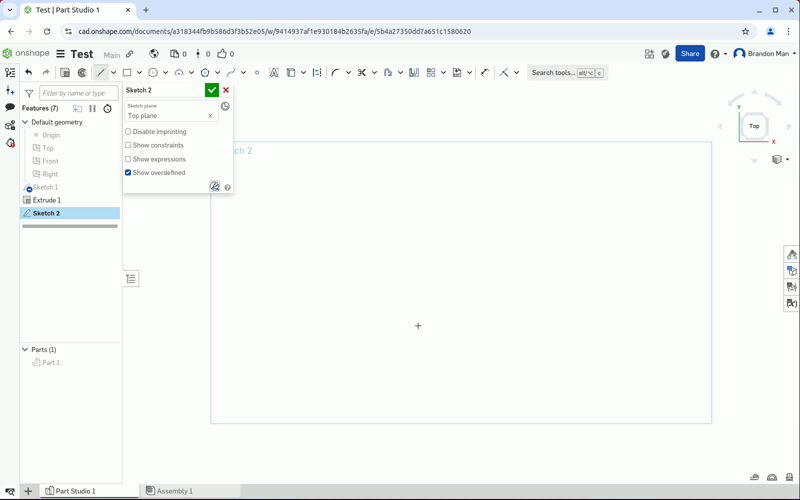
key_up(shift)
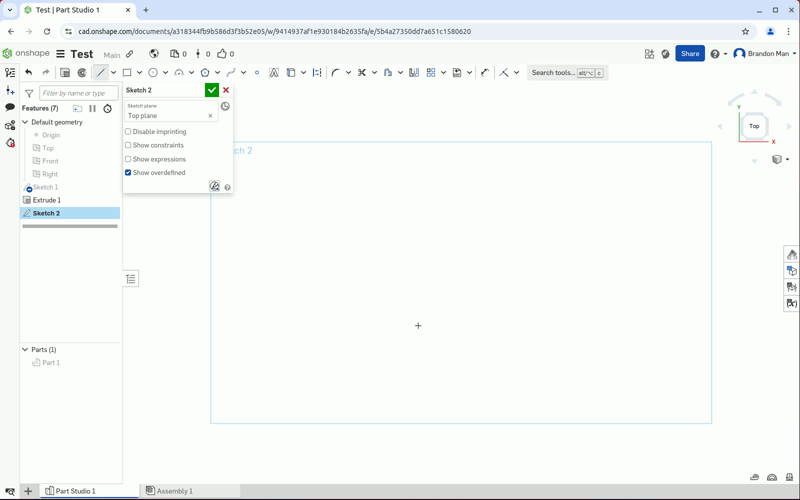
key_down(shift)
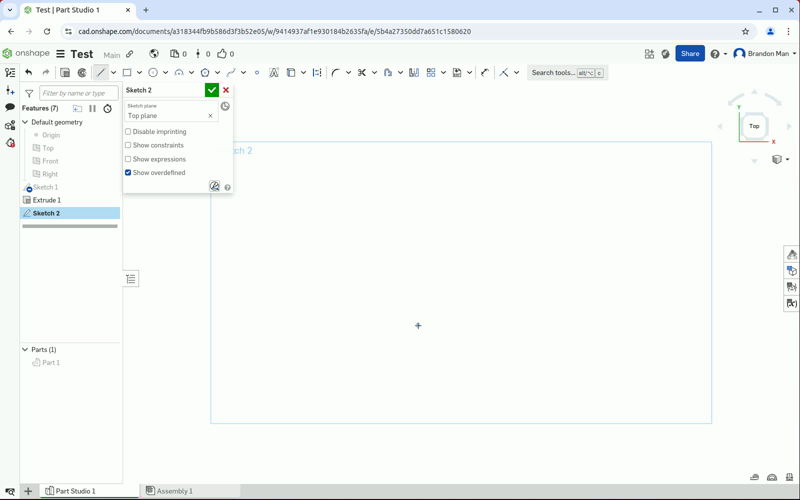
mouse_move(448, 325)
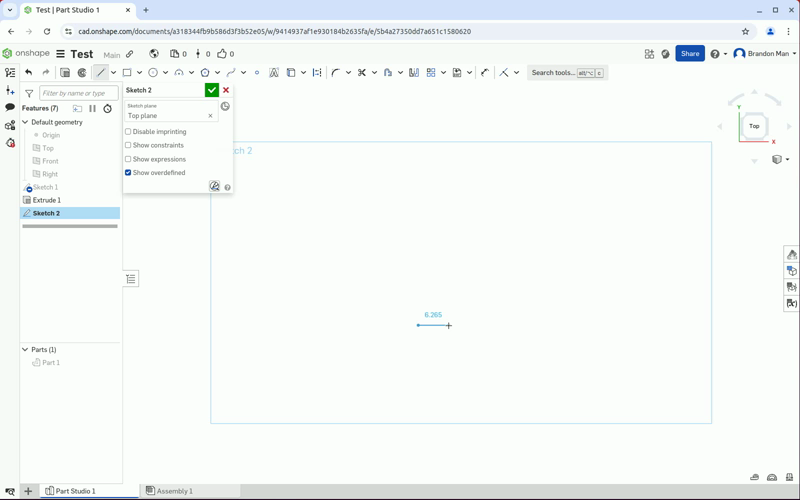
mouse_move(440, 325)
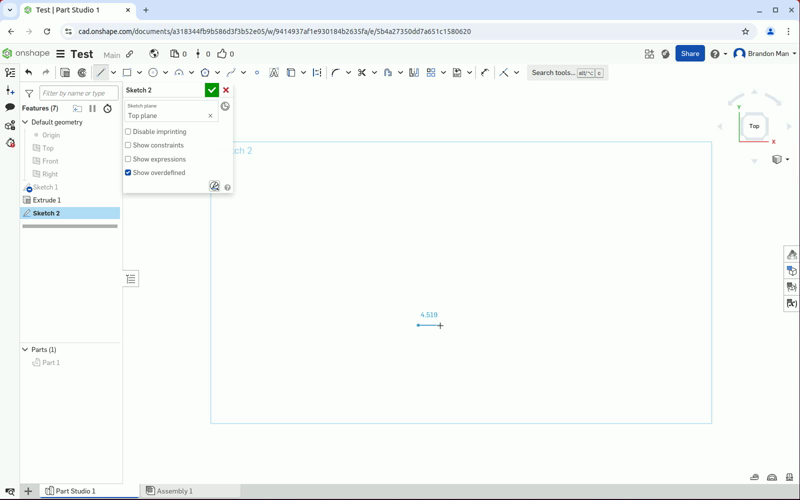
click(440, 325)
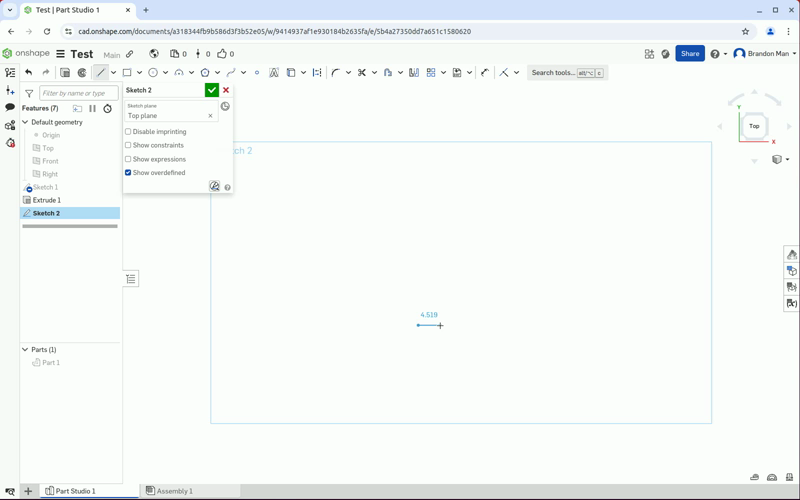
key_up(shift)
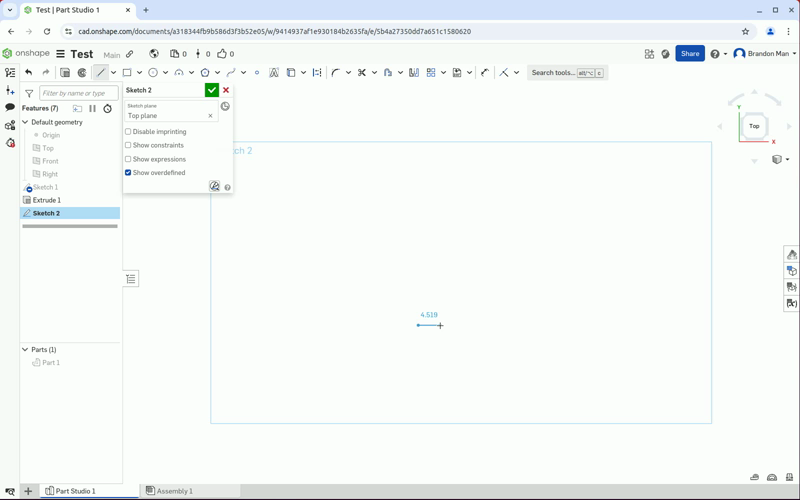
key_down(shift)
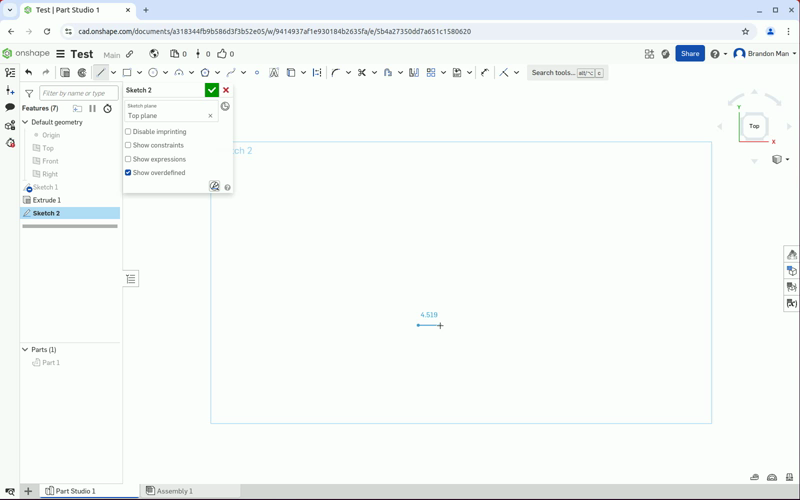
mouse_move(470, 325)
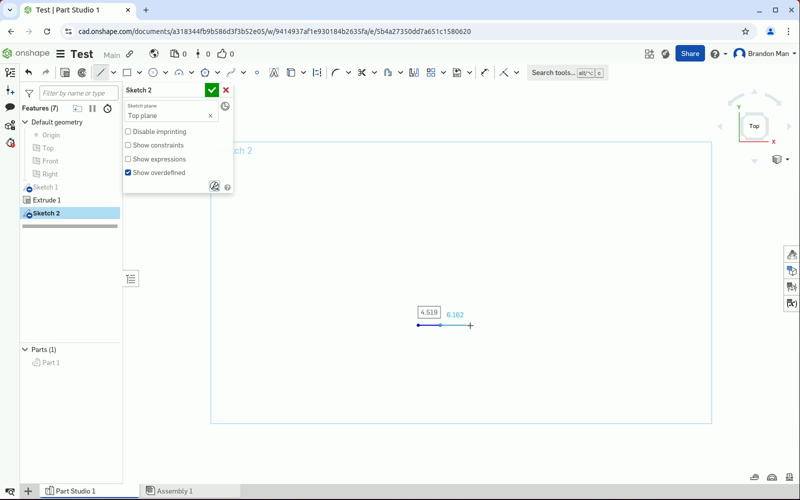
mouse_move(440, 282)
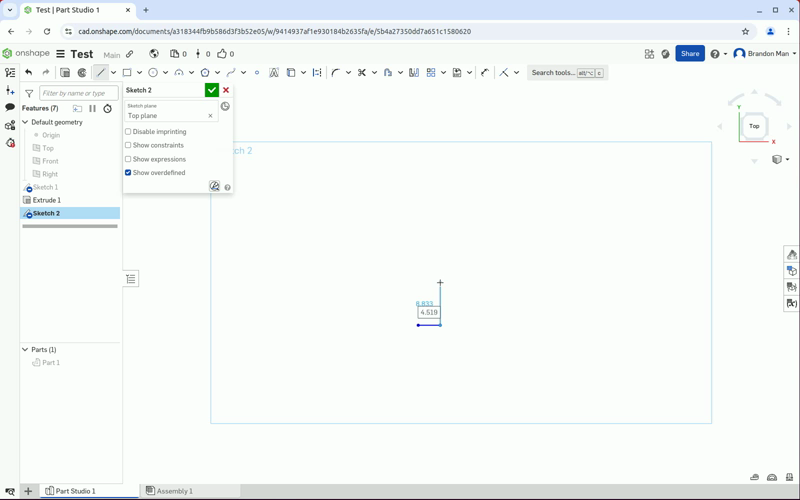
click(440, 282)
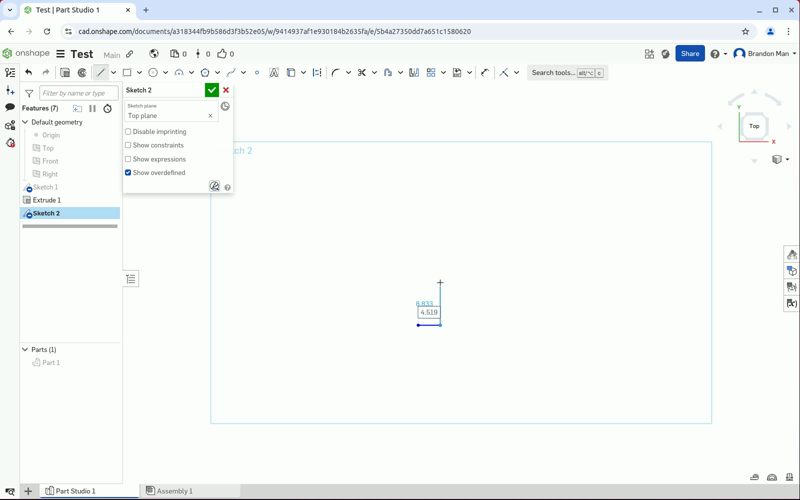
key_up(shift)
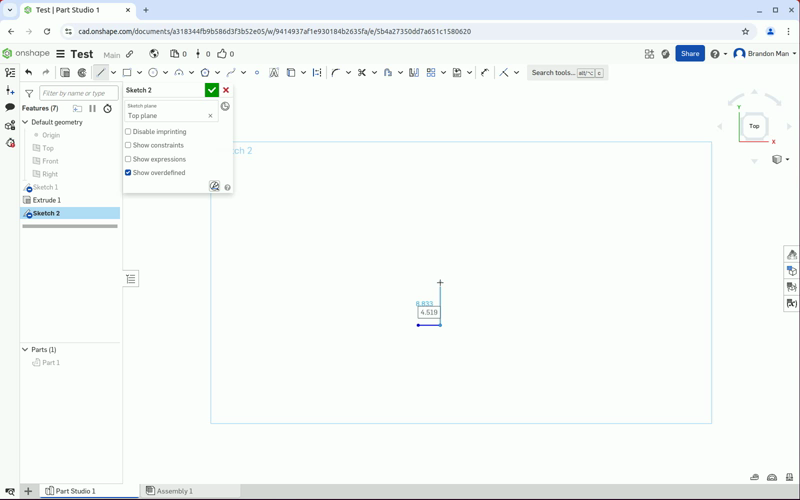
key_down(shift)
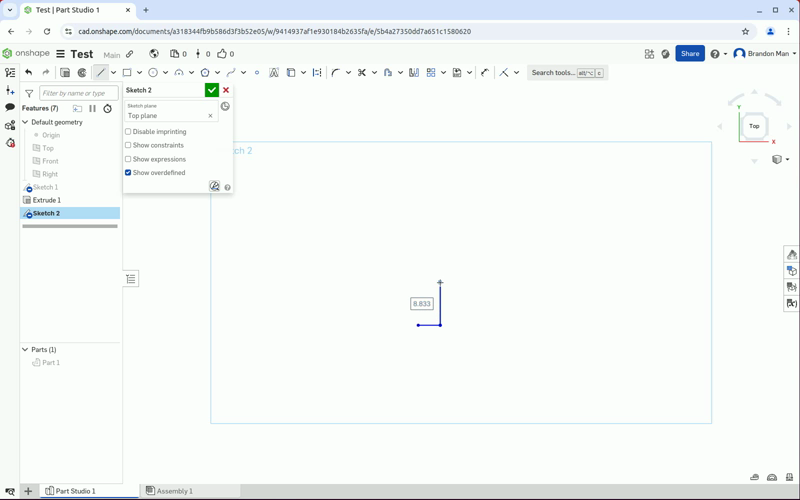
mouse_move(470, 282)
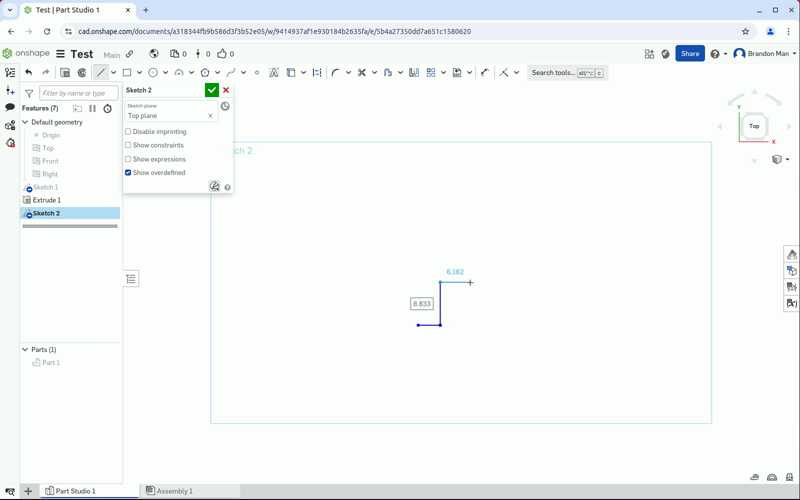
mouse_move(418, 282)
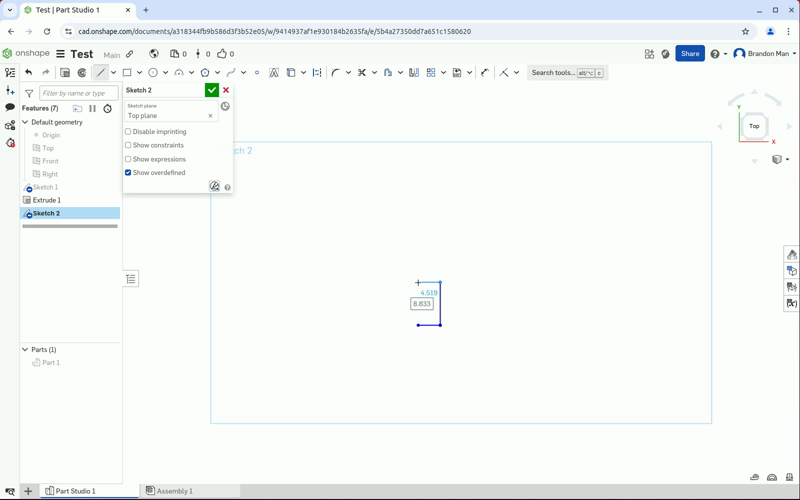
click(418, 282)
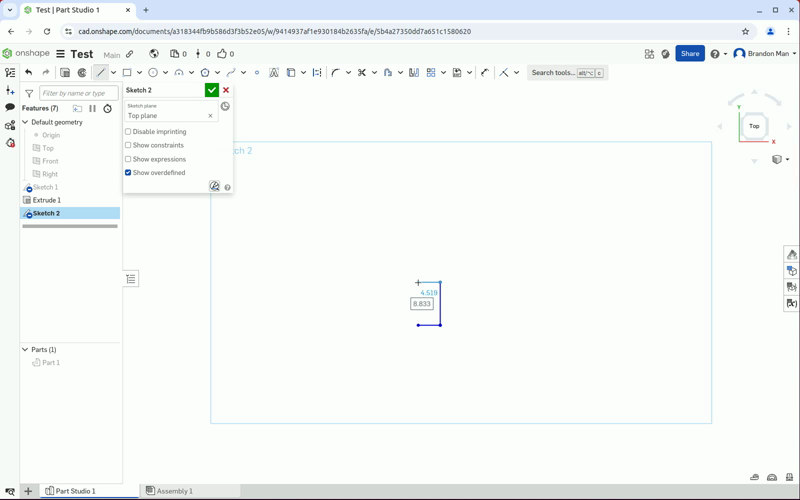
key_up(shift)
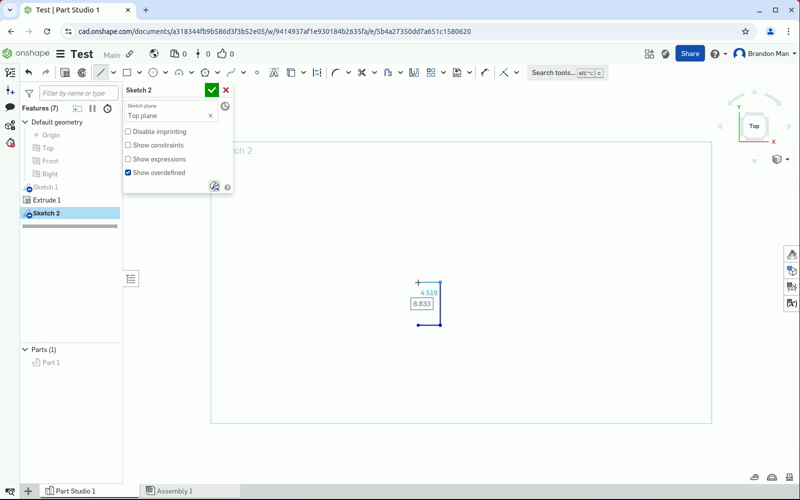
mouse_move(448, 282)
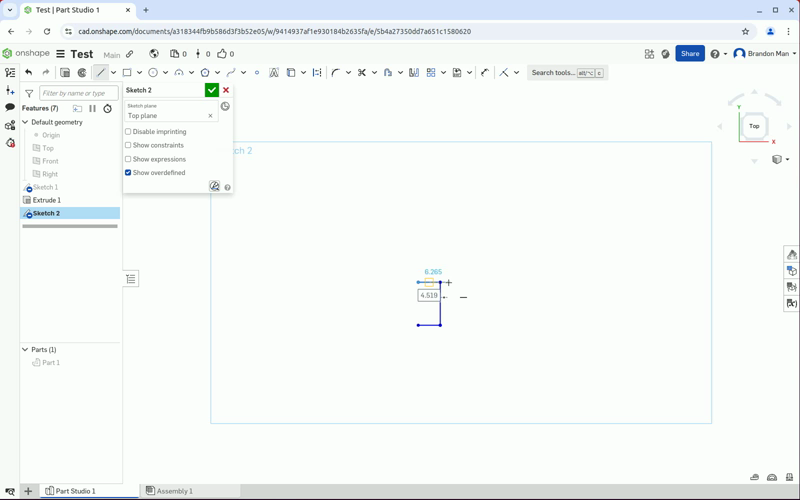
key_down(shift)
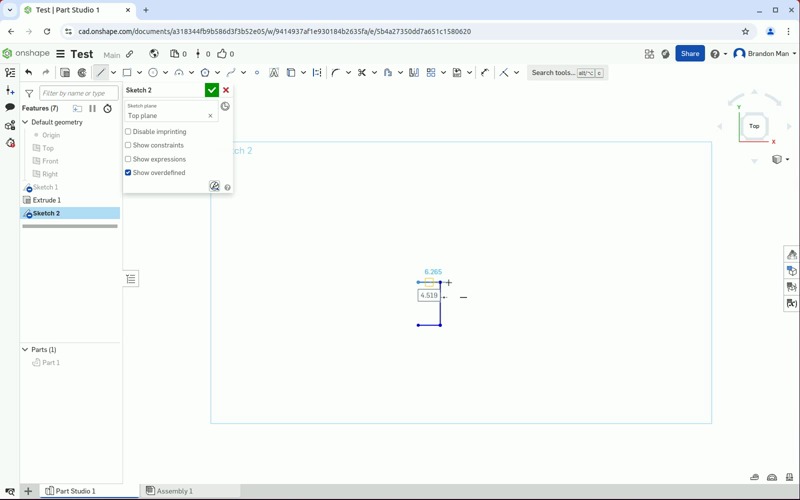
mouse_move(418, 325)
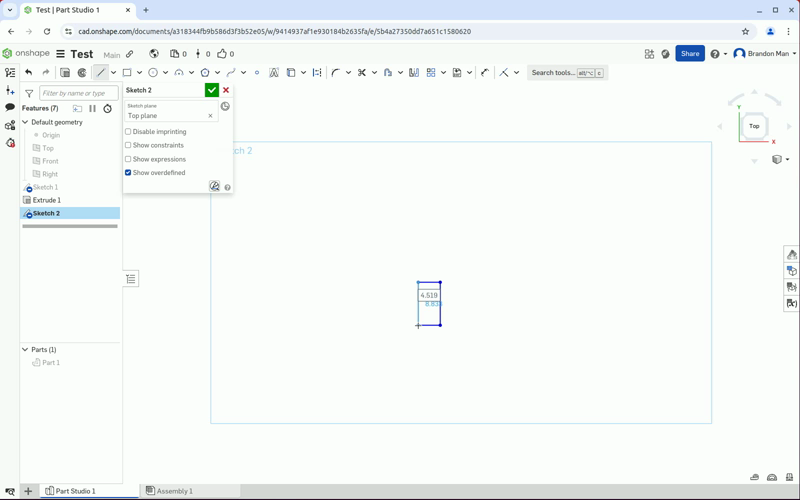
key_up(shift)
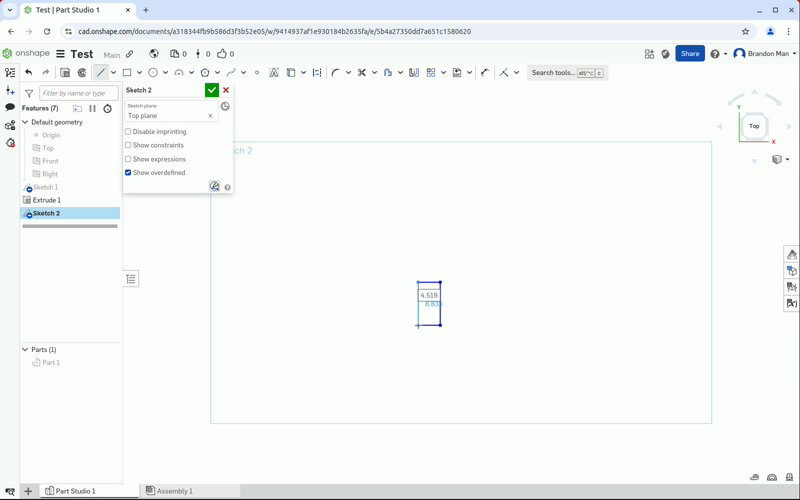
click(418, 325)
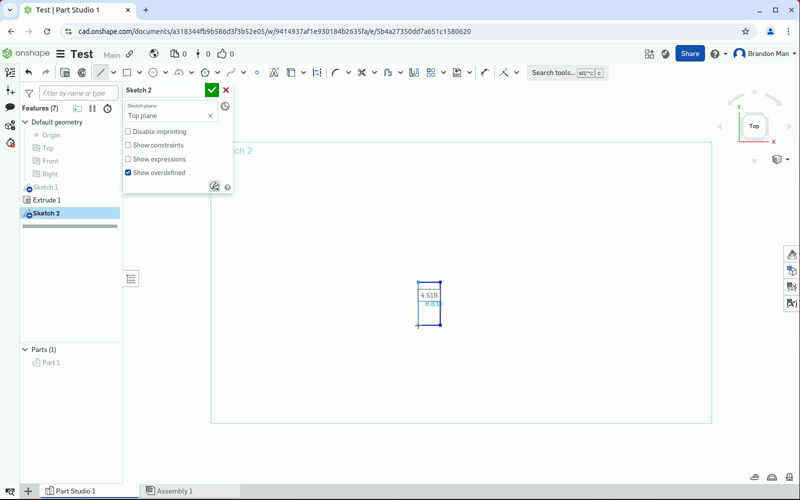
key(esc)
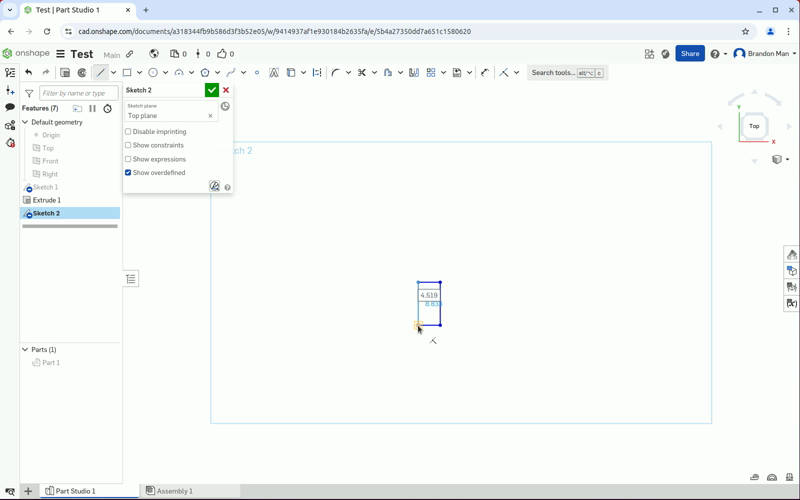
mouse_move(420, 298)
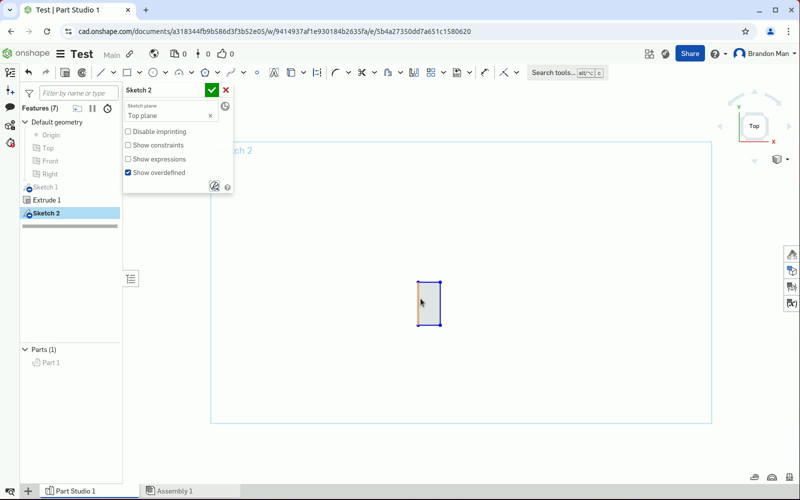
scroll(6)
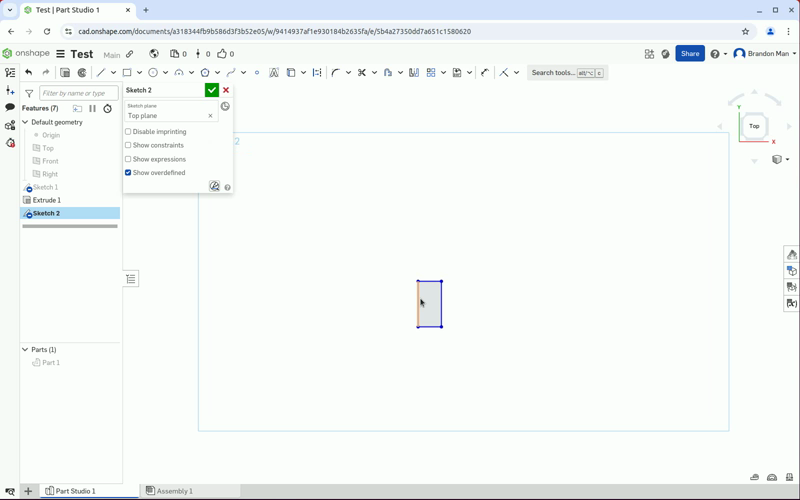
scroll(6)
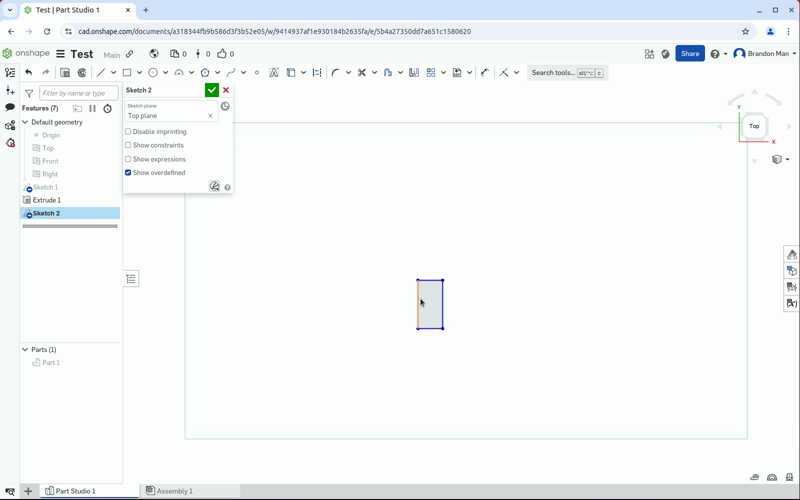
scroll(6)
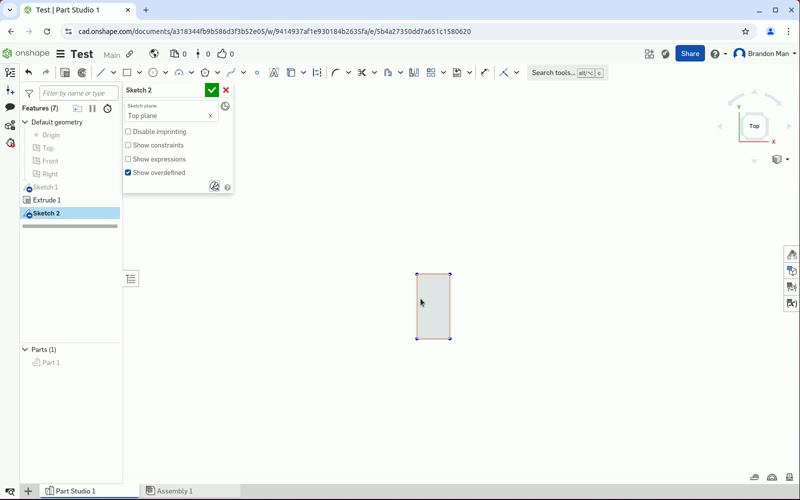
scroll(6)
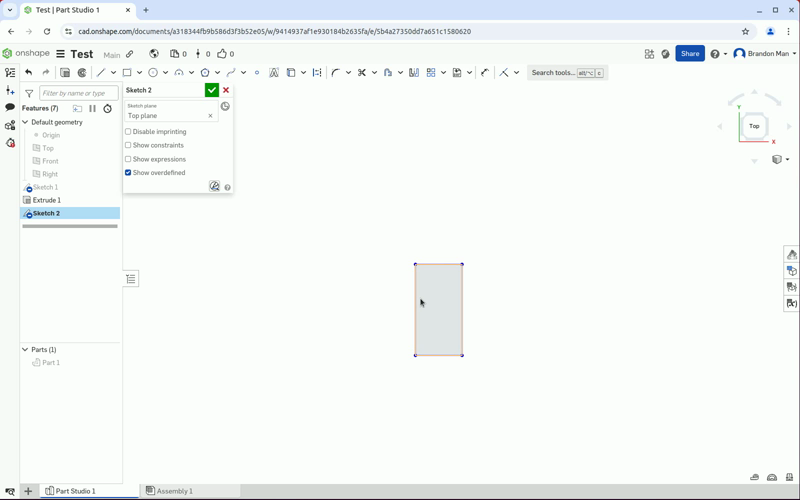
scroll(6)
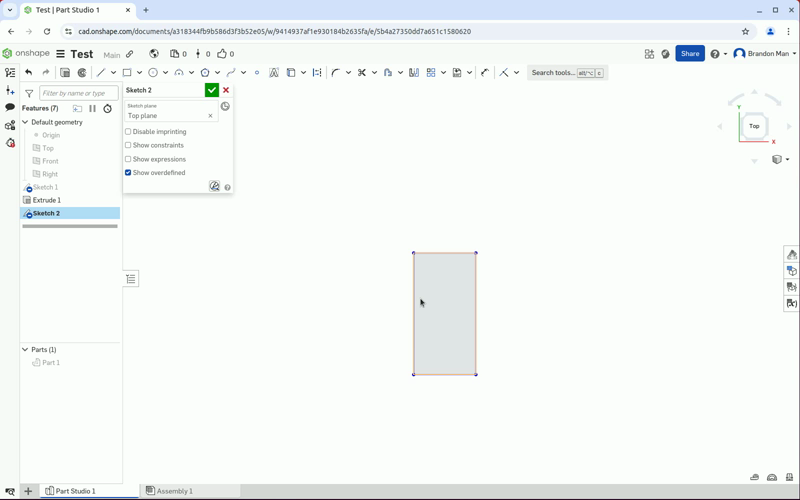
scroll(6)
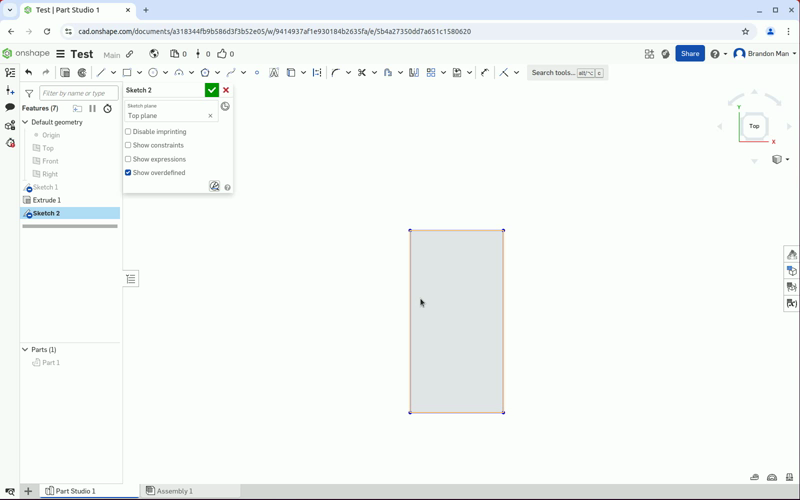
scroll(6)
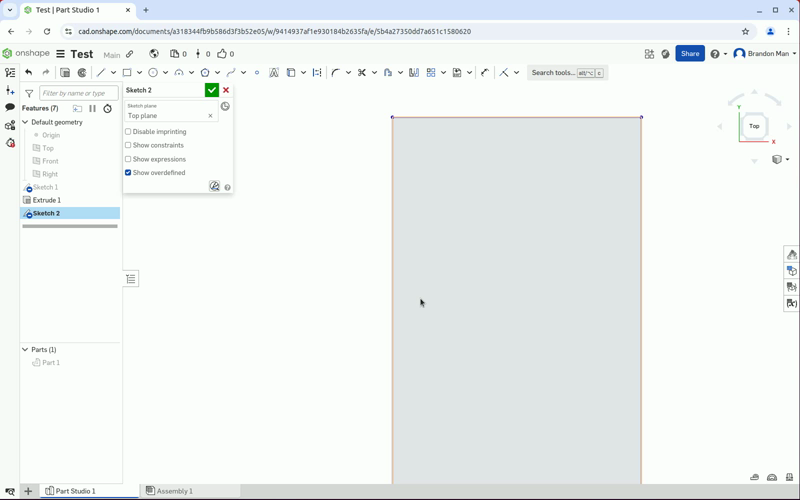
click(420, 298)
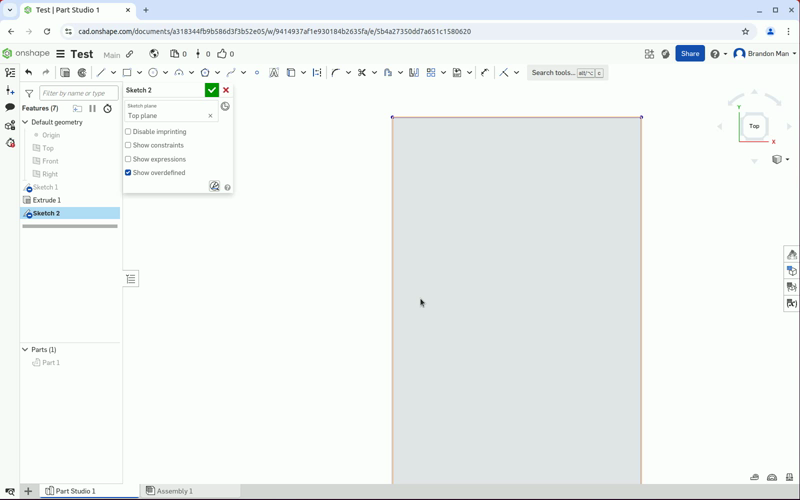
scroll(-6)
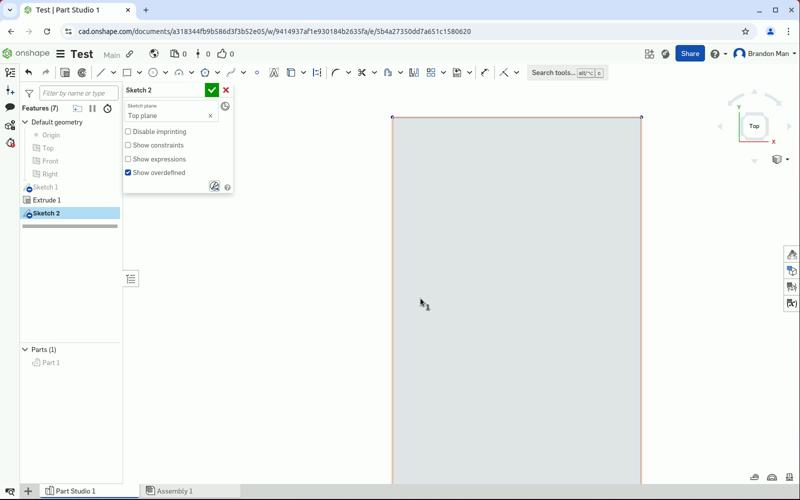
scroll(-6)
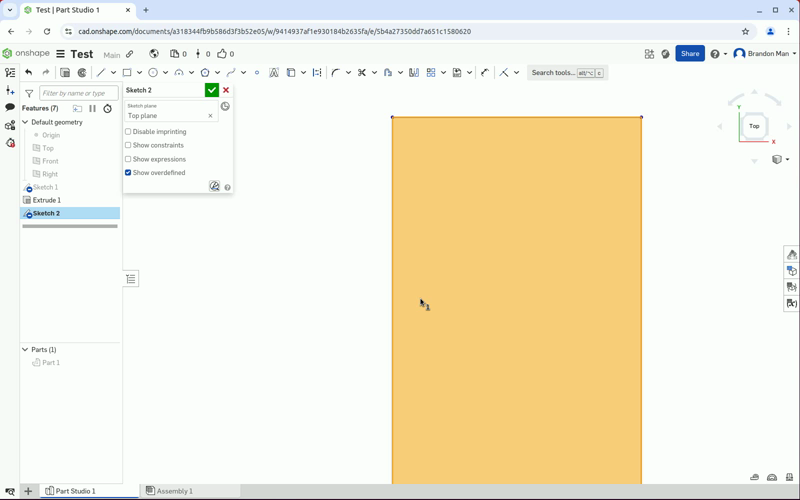
scroll(-6)
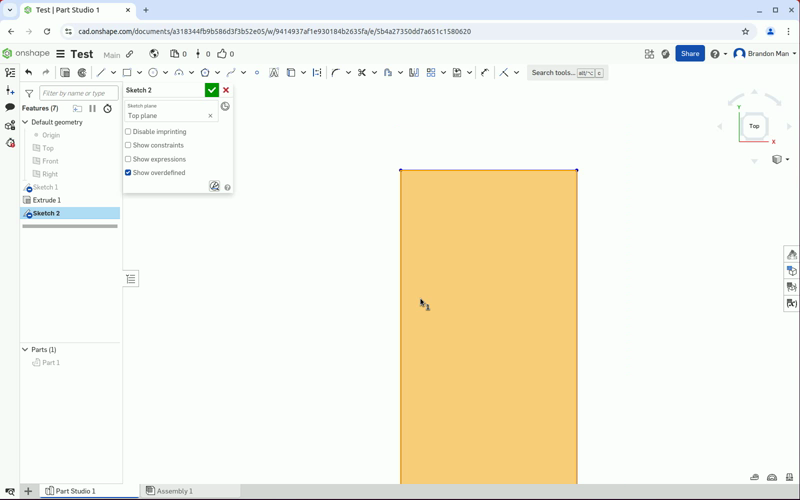
scroll(-6)
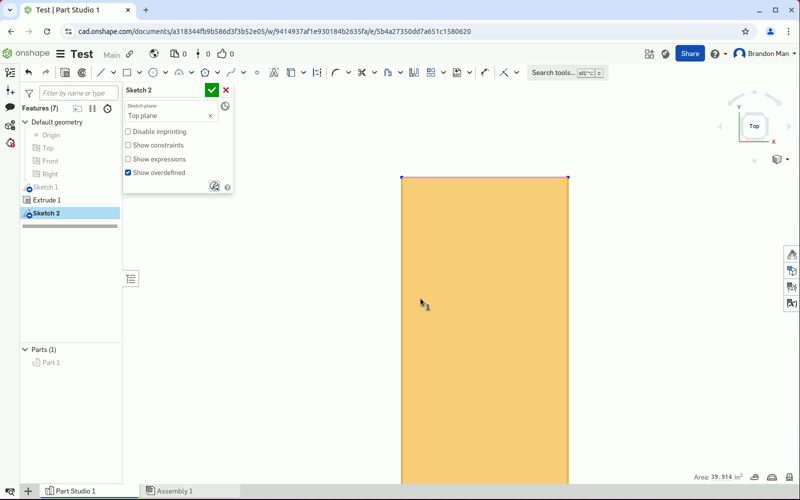
scroll(-6)
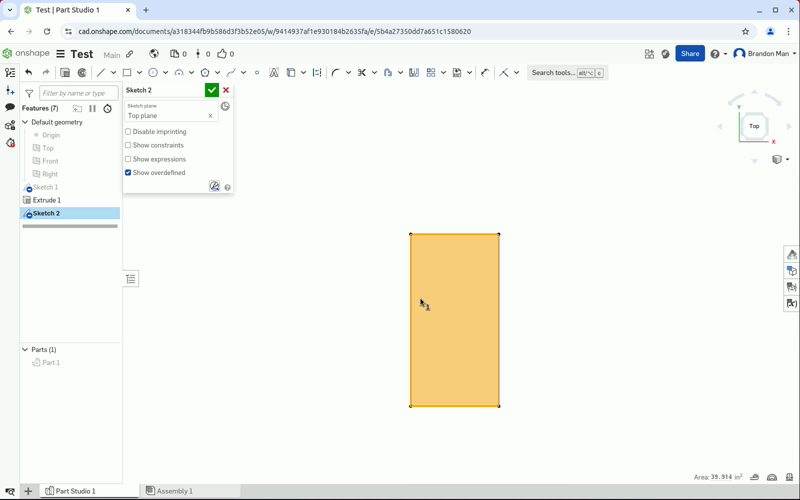
scroll(-6)
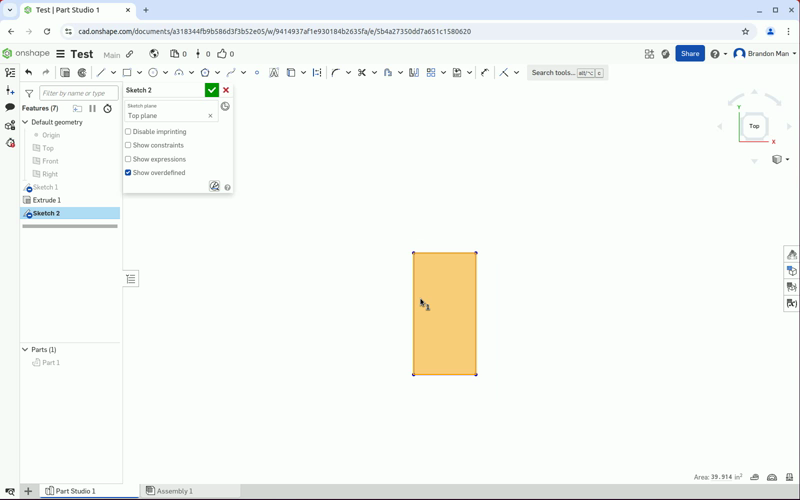
scroll(-6)
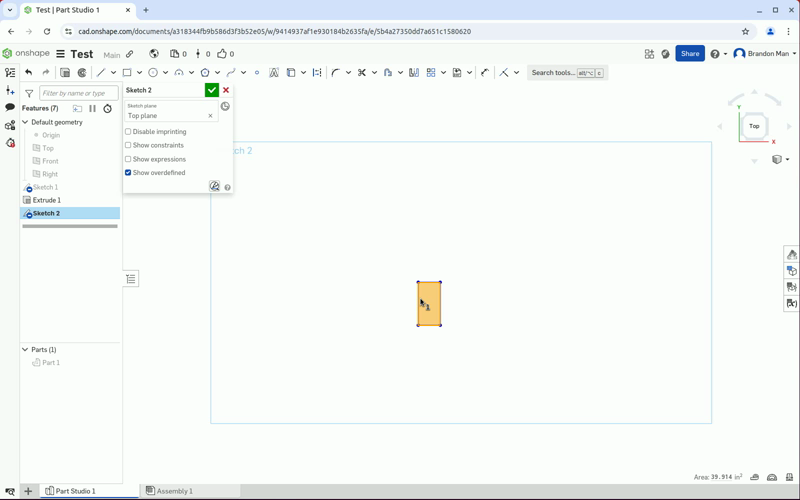
mouse_move(73, 352)
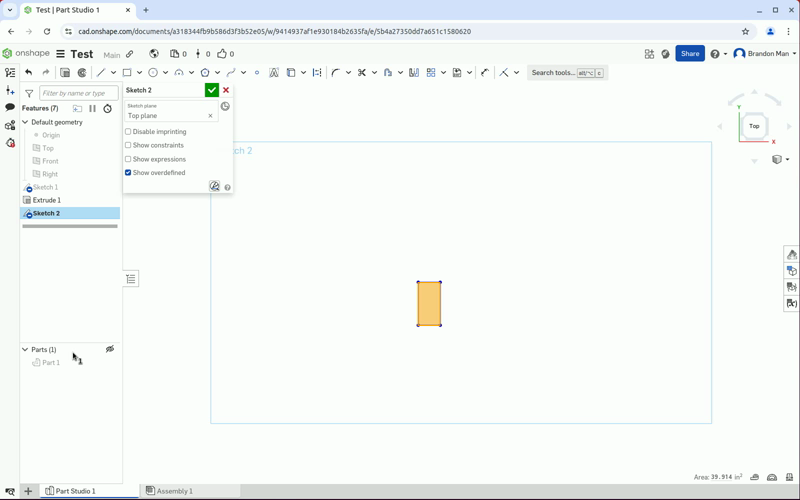
key(shift+y)
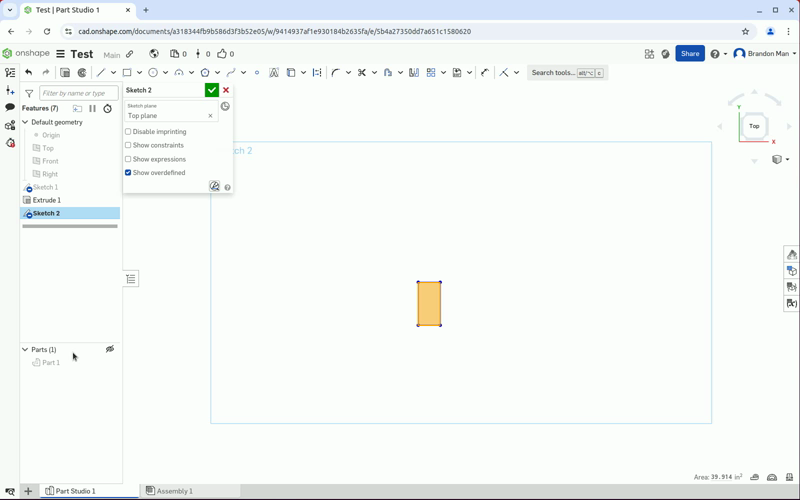
key(shift+e)
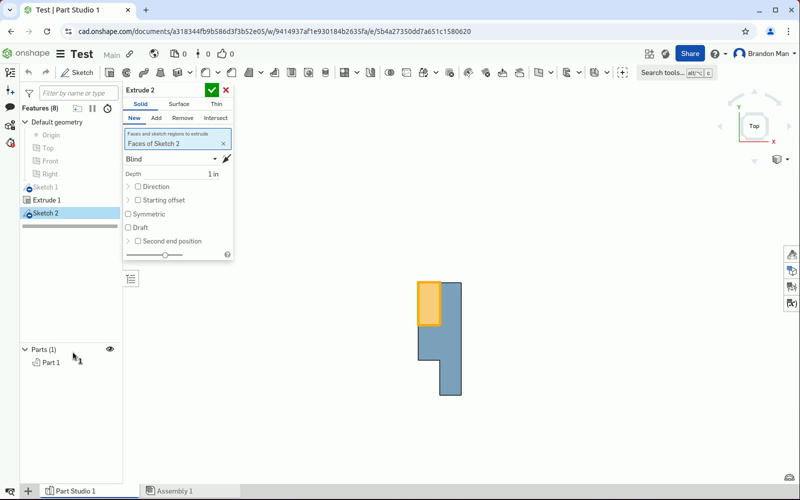
mouse_move(143, 106)
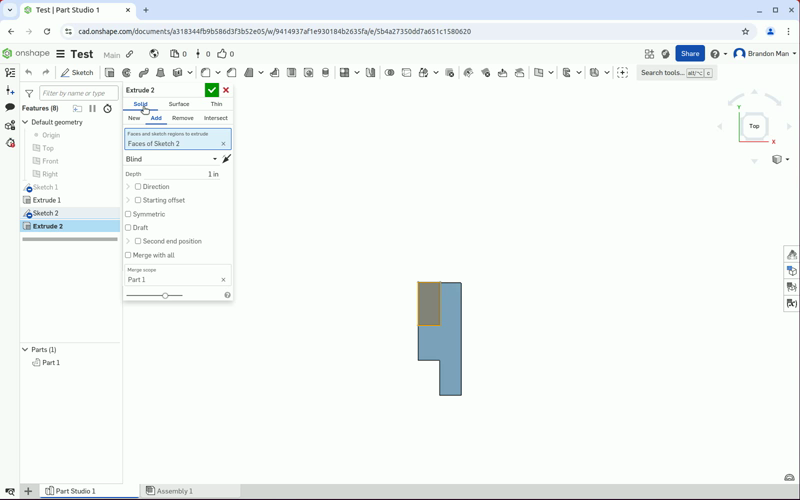
click(143, 106)
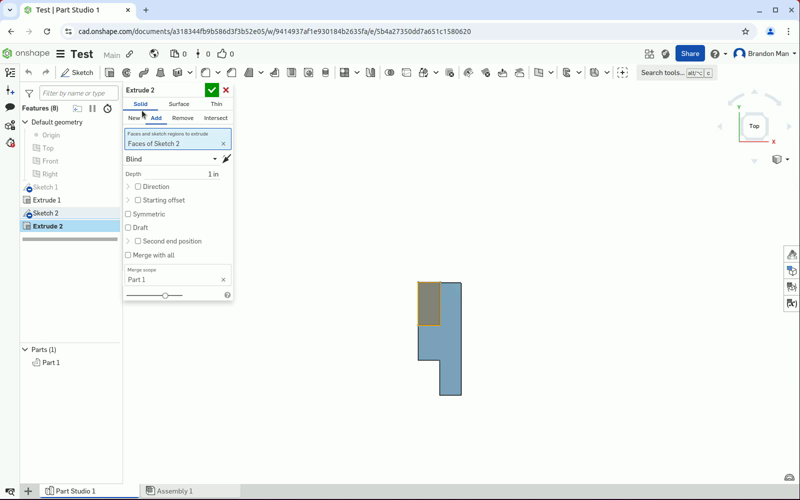
mouse_move(137, 120)
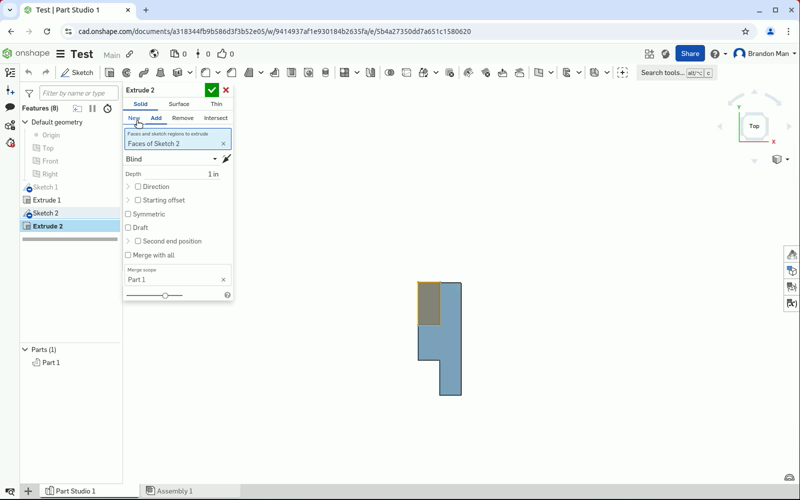
click(137, 120)
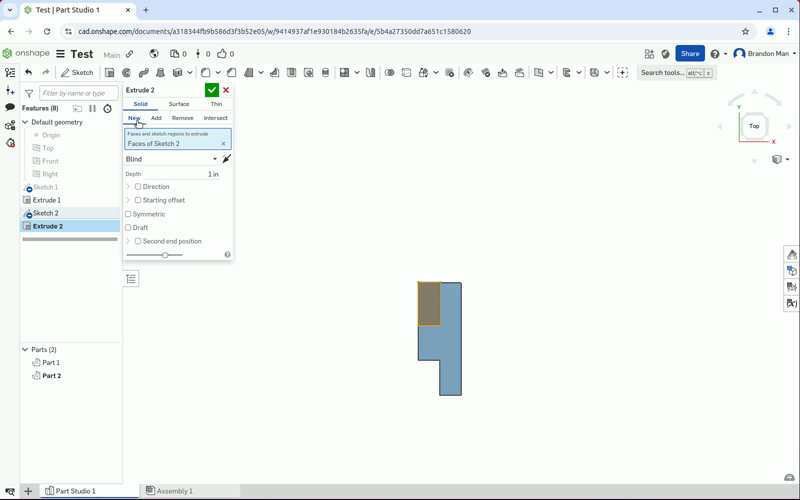
key(tab, 4)
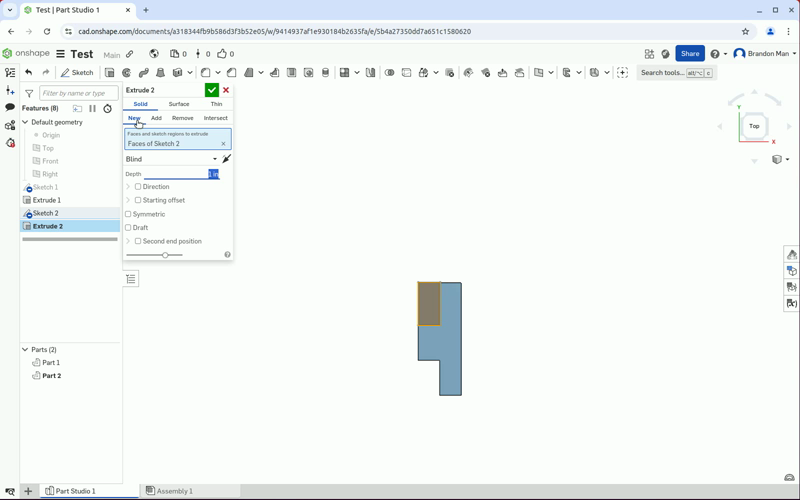
text(8.666)
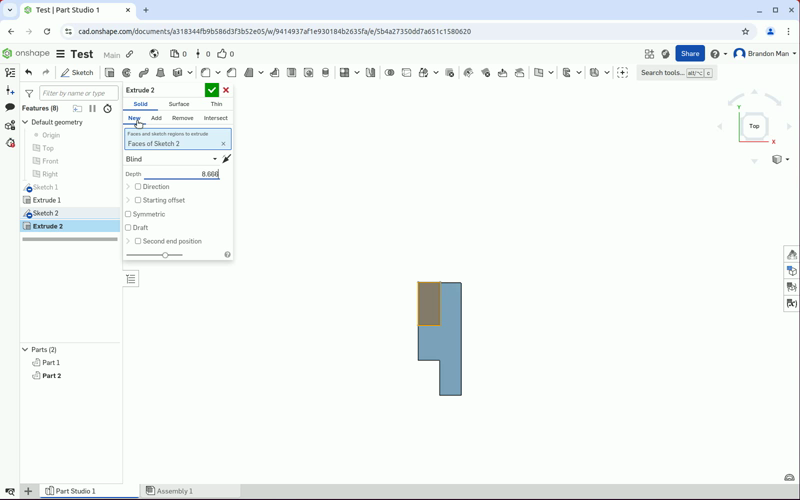
key(enter)
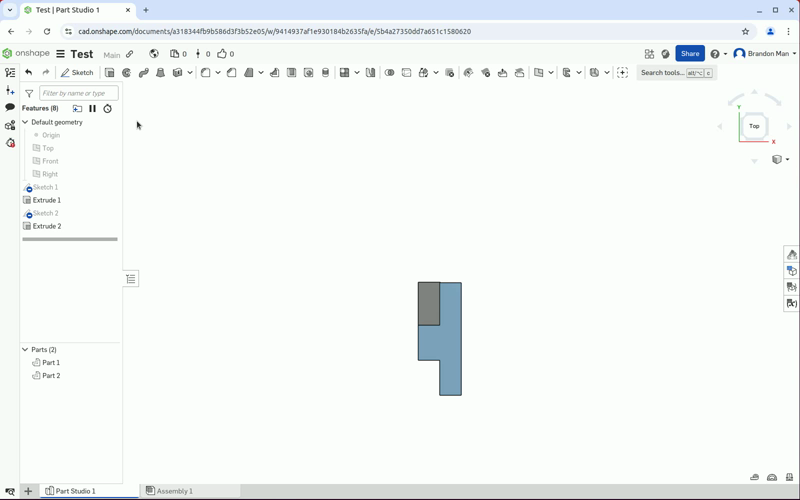
key(shift+h)
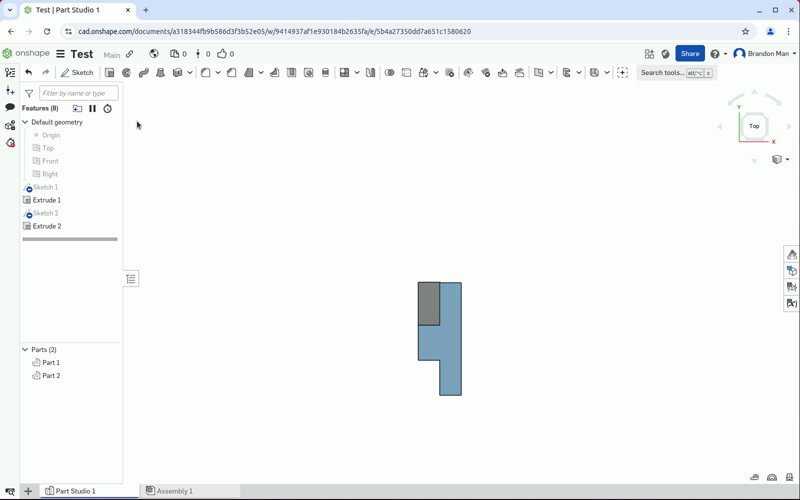
key(shift+h)
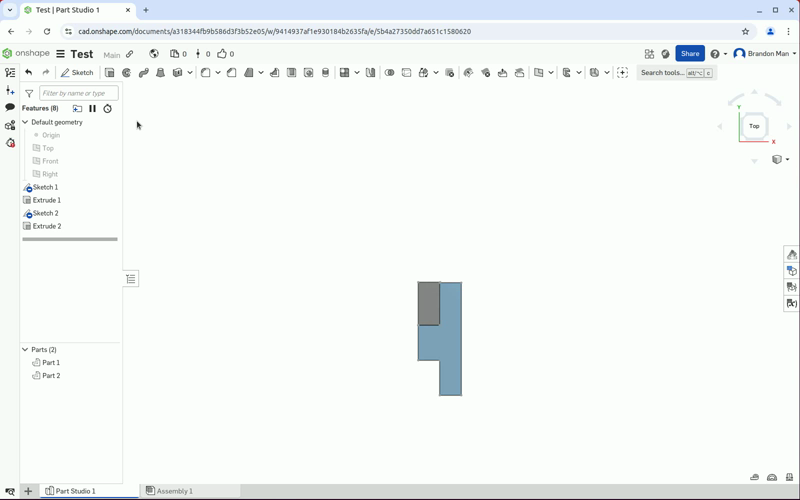
key(shift+7)
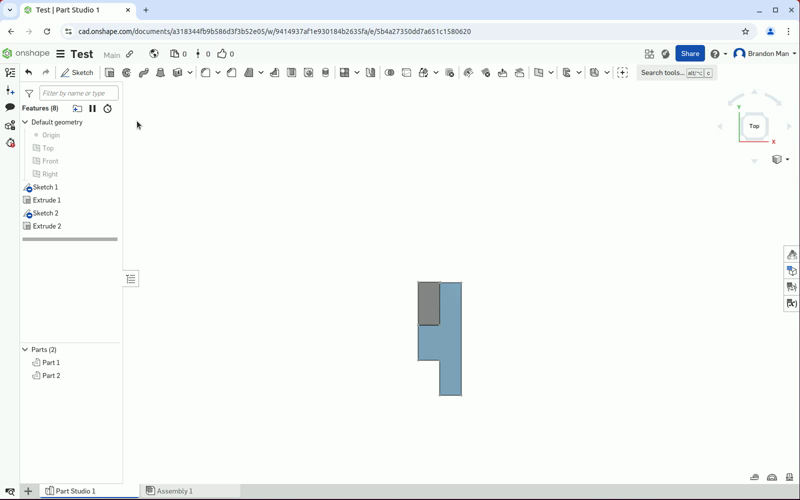
key(up, 3)
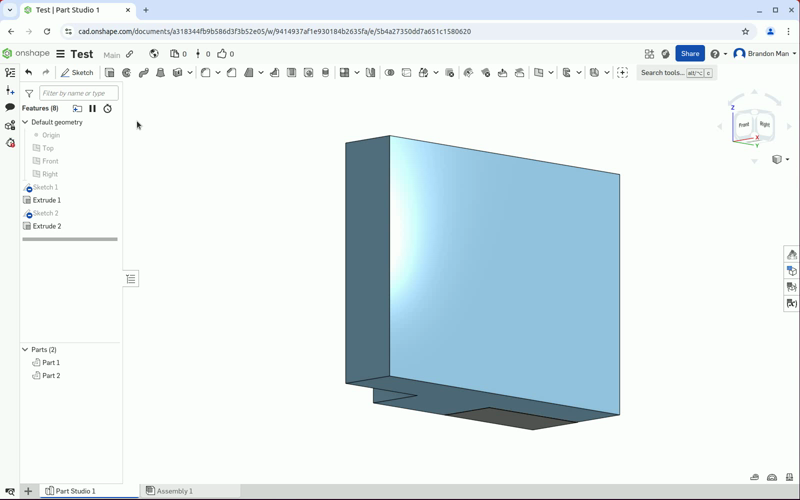
key(left, 3)
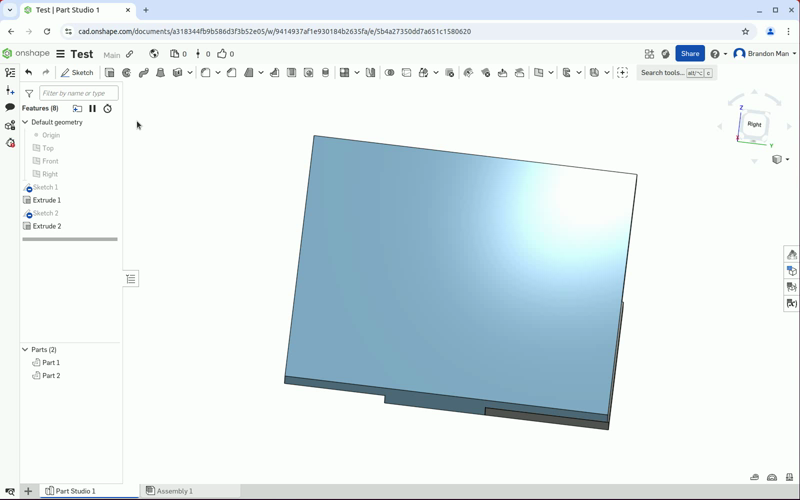
key(right, 3)
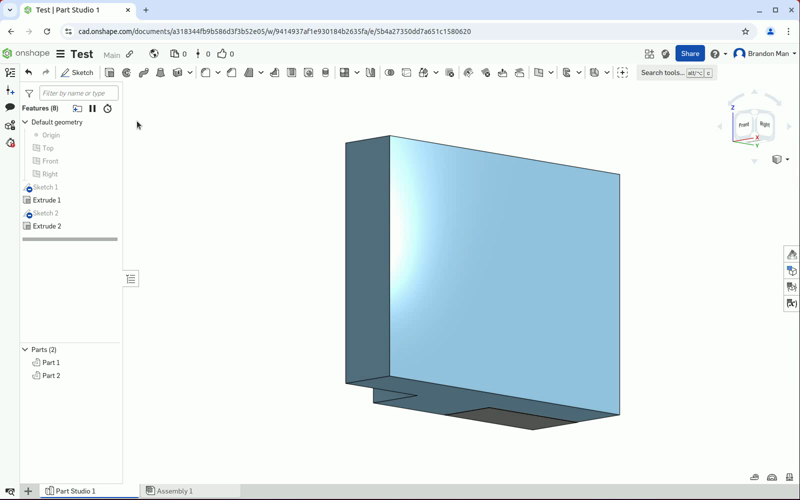
key(down, 3)
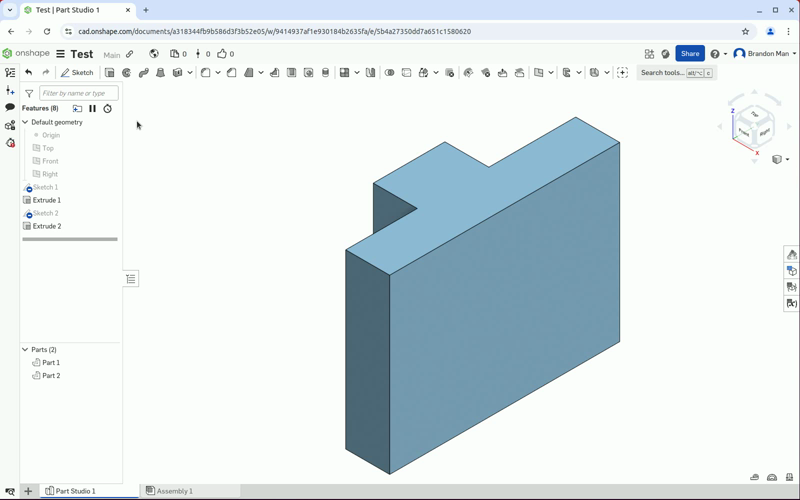
mouse_move(73, 189)
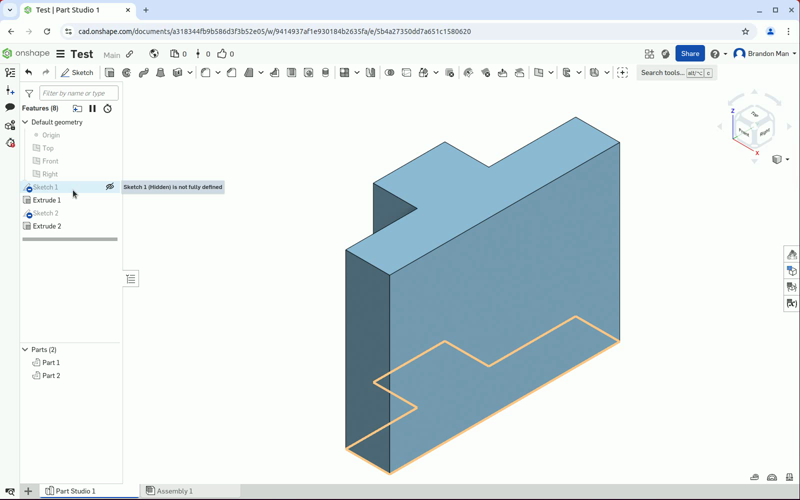
click(73, 189)